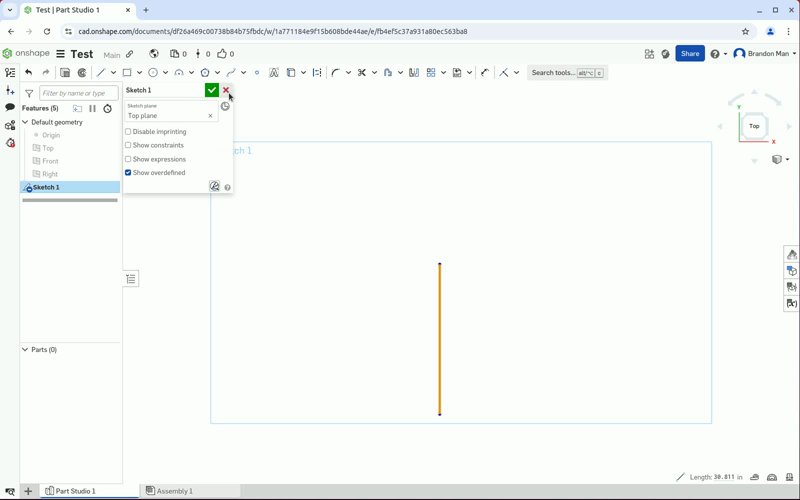
key(shift+h)
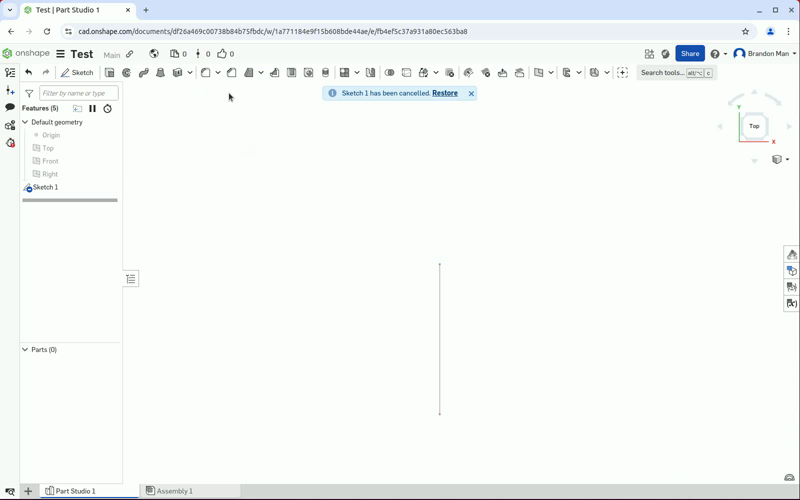
key(shift+s)
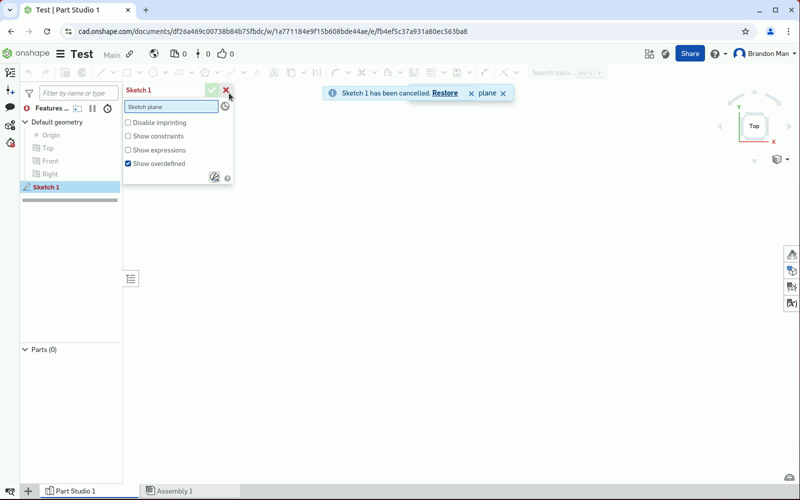
mouse_move(73, 150)
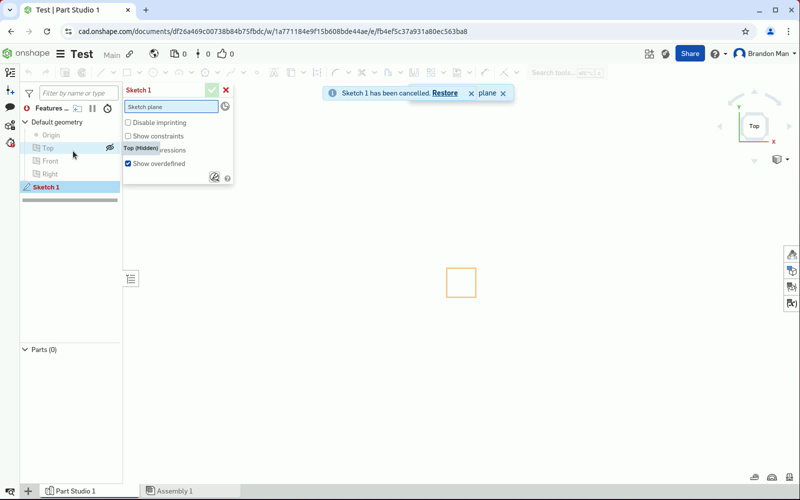
click(73, 150)
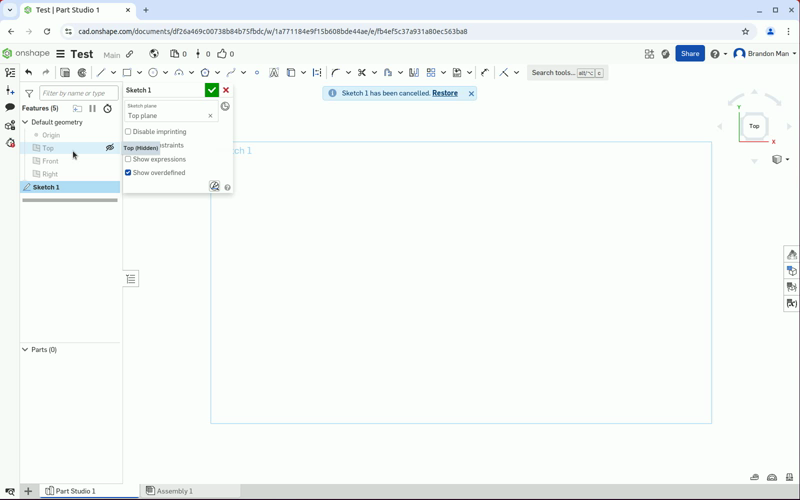
mouse_move(73, 352)
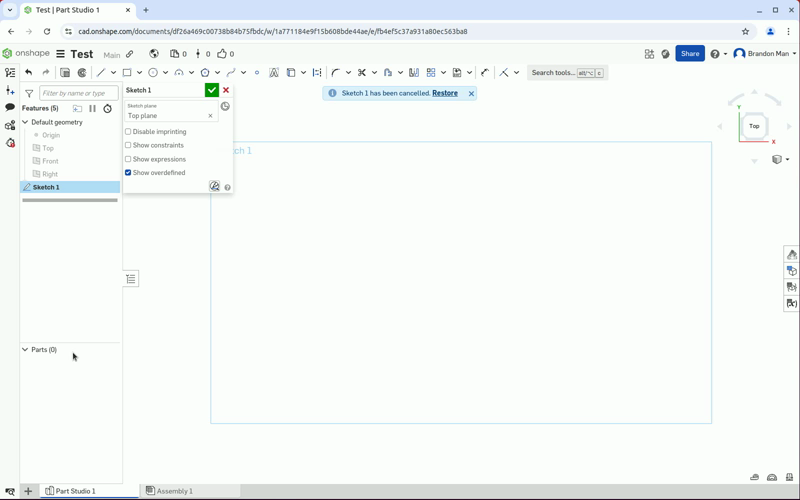
key(y)
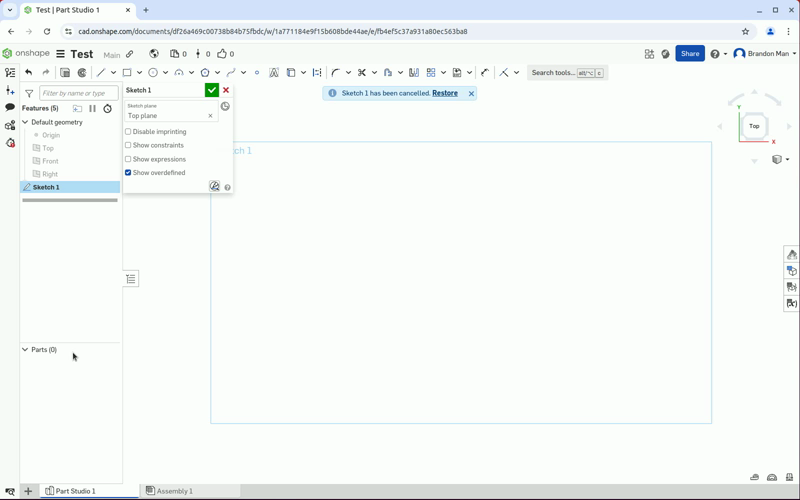
key(c)
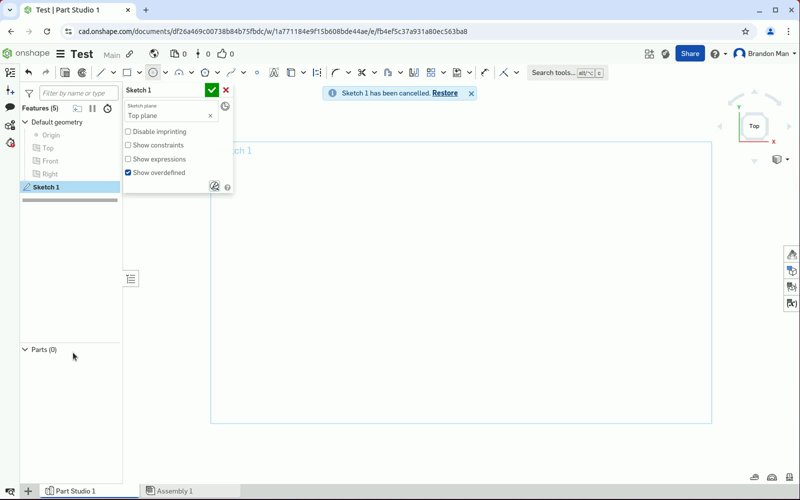
key_down(shift)
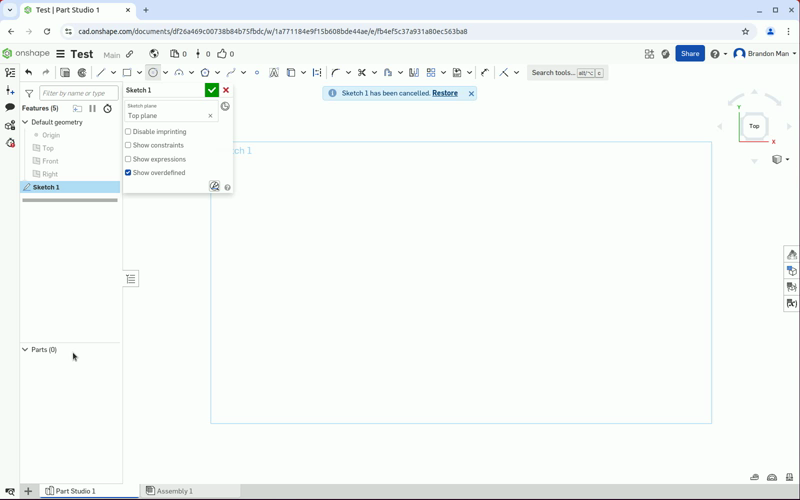
mouse_move(461, 282)
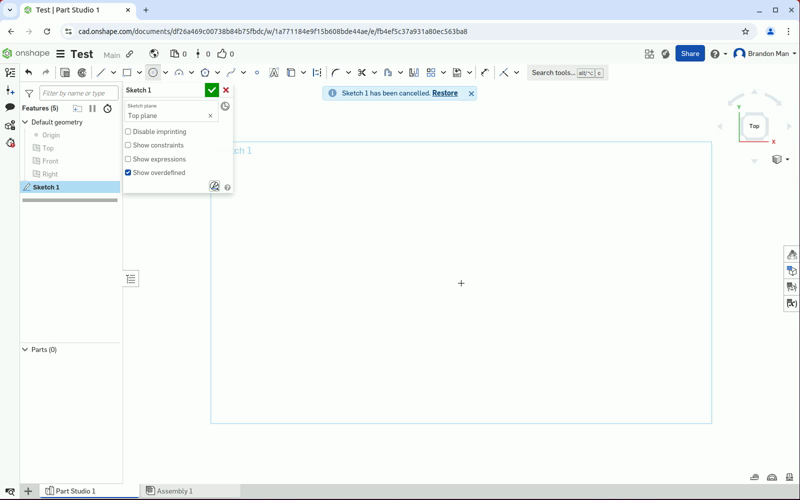
click(461, 282)
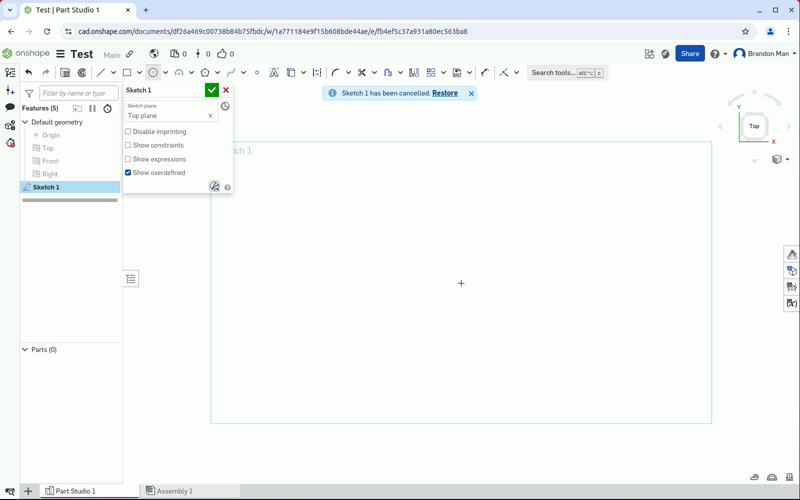
key_up(shift)
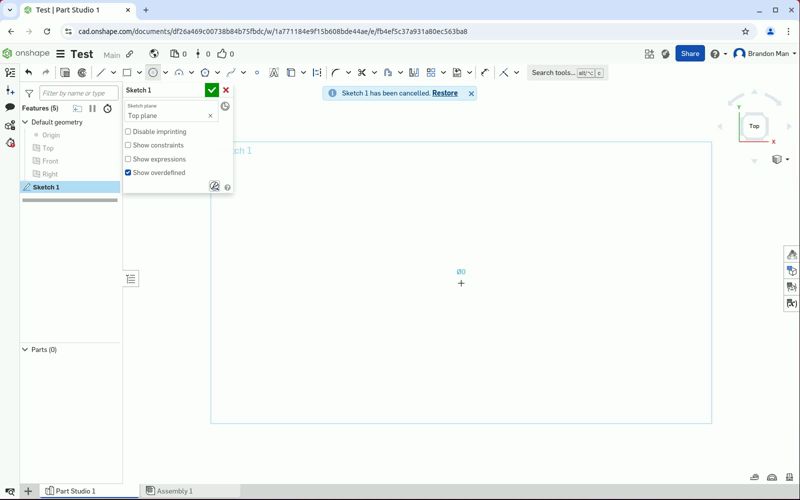
mouse_move(531, 282)
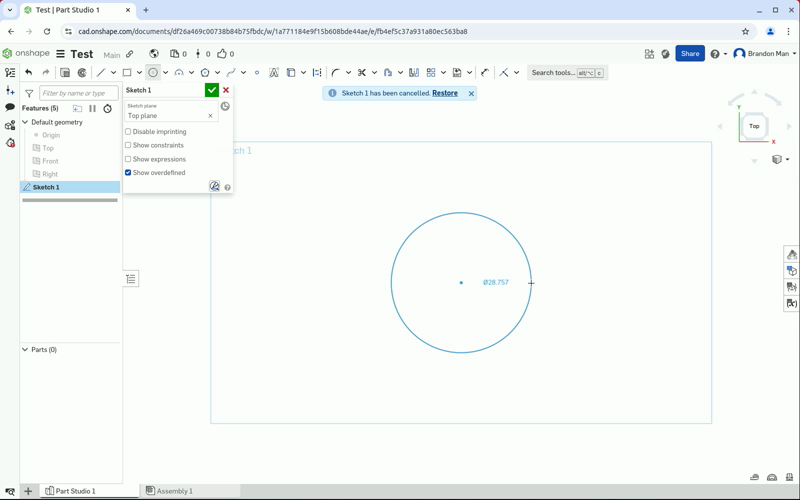
click(531, 282)
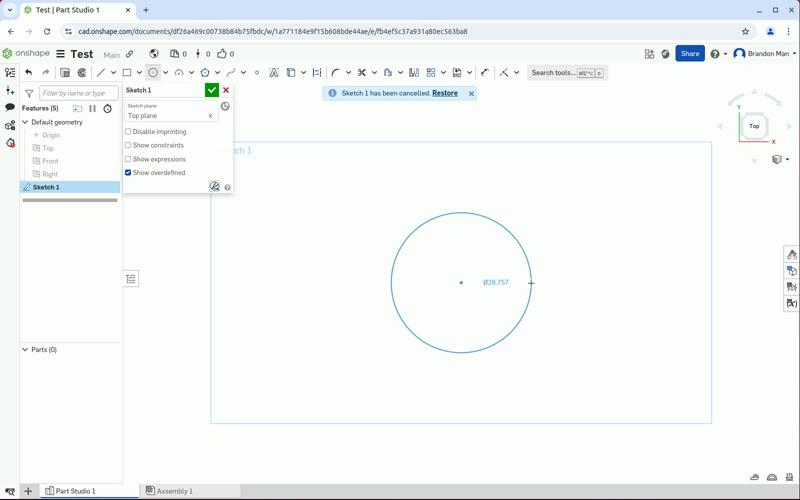
key(esc)
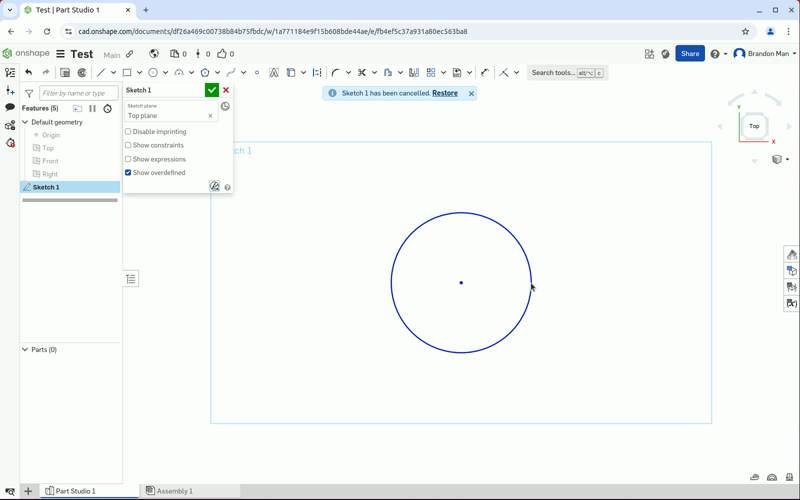
key(c)
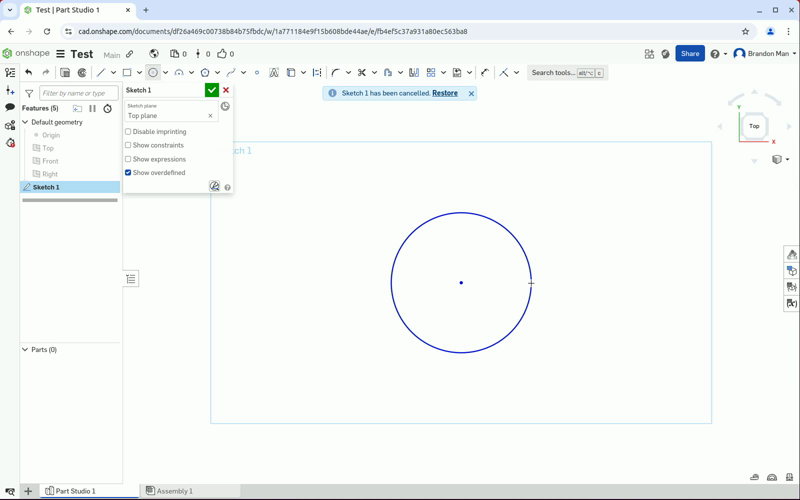
key_down(shift)
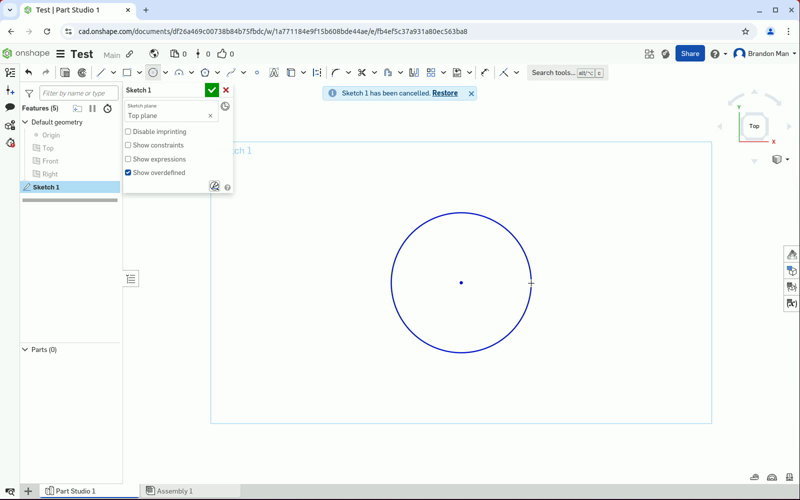
mouse_move(461, 282)
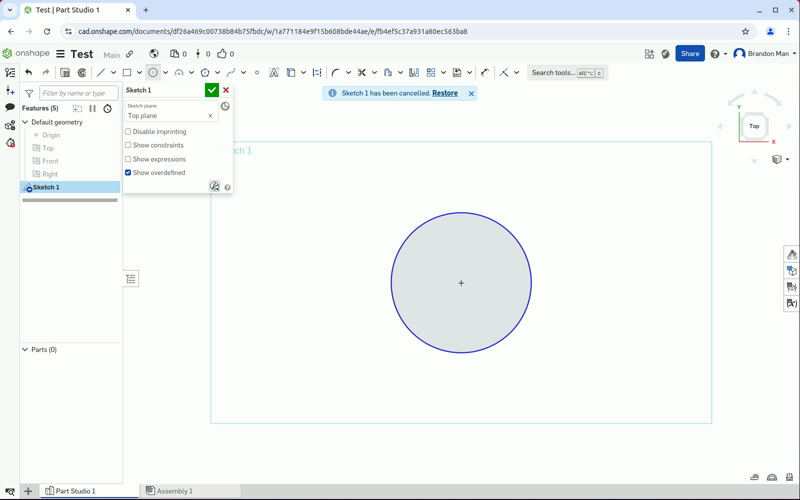
click(461, 282)
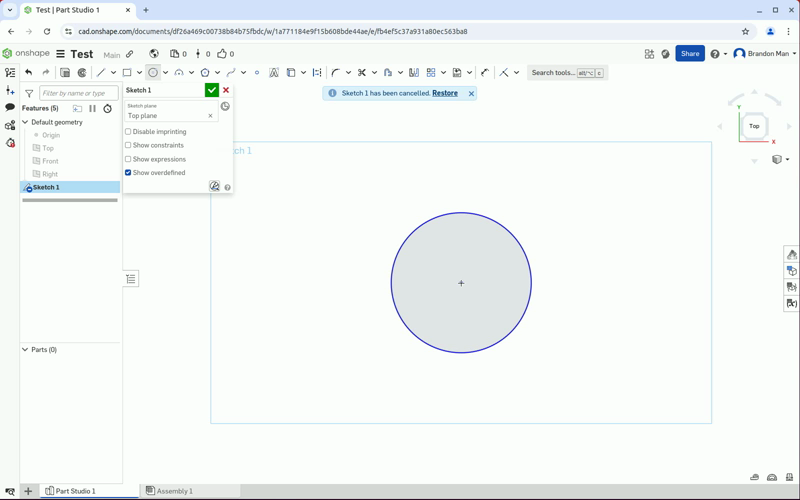
key_up(shift)
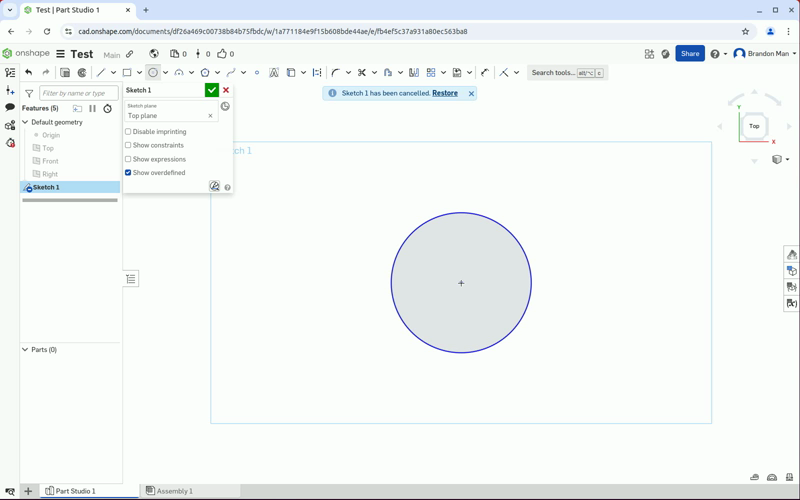
mouse_move(518, 282)
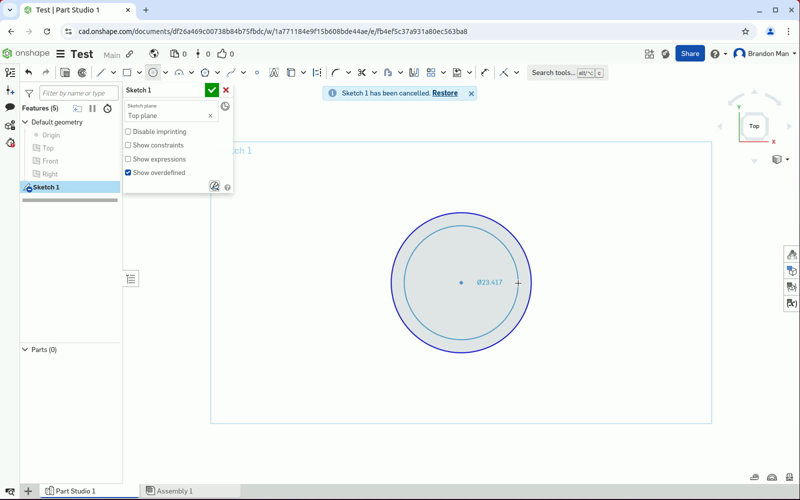
click(518, 282)
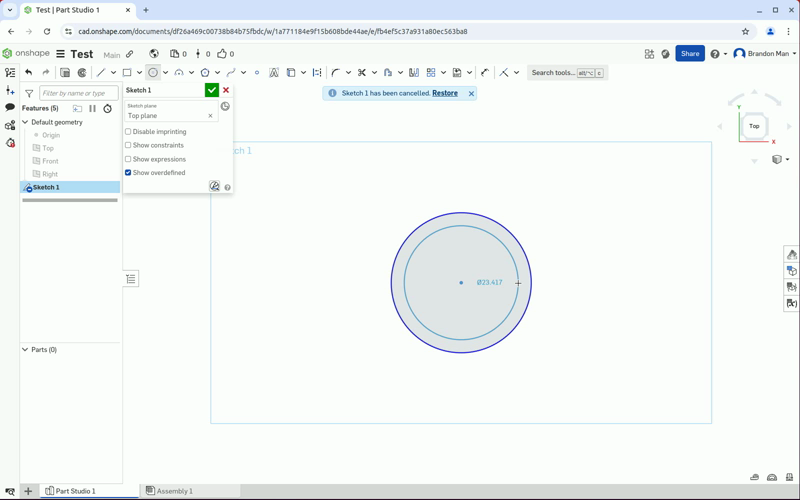
key(esc)
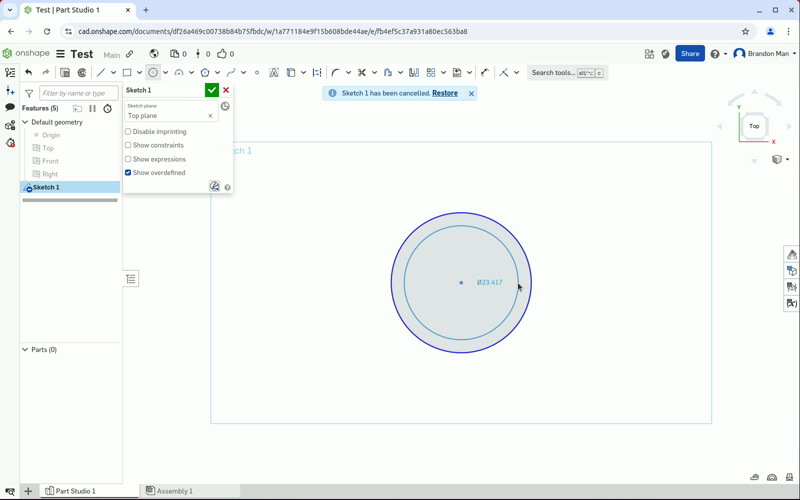
mouse_move(512, 247)
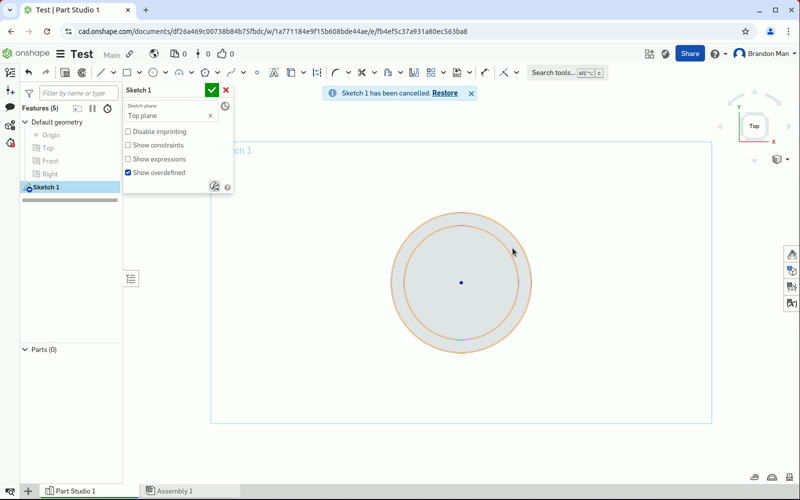
click(512, 247)
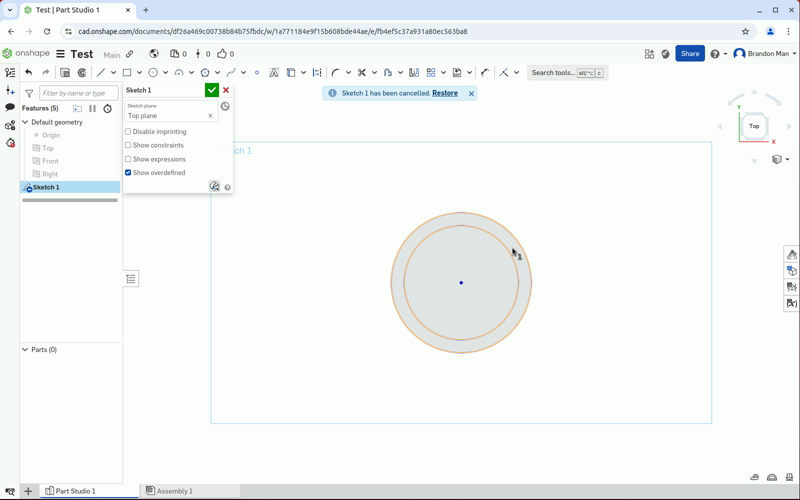
mouse_move(73, 352)
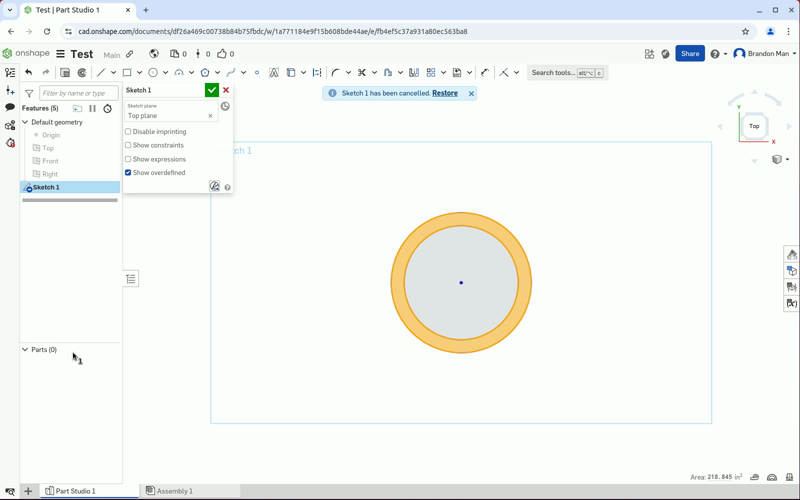
key(shift+y)
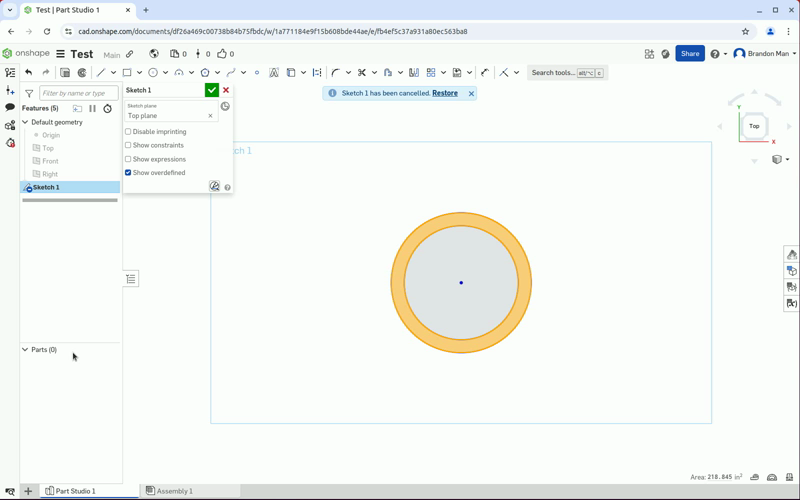
key(shift+e)
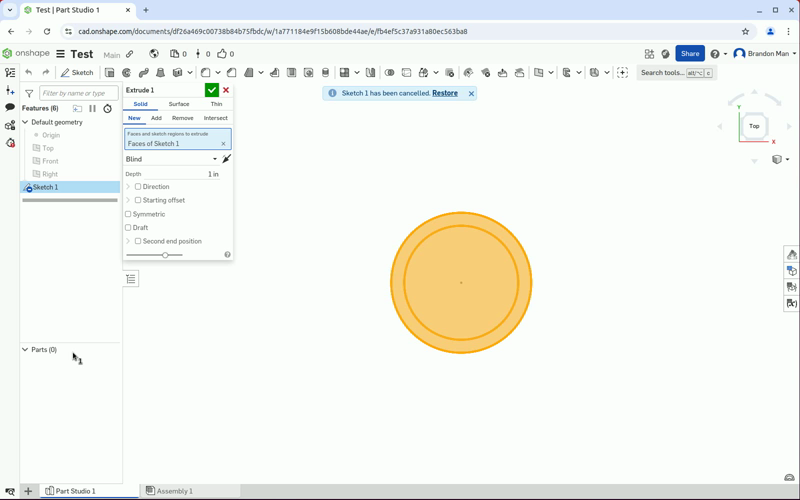
mouse_move(143, 106)
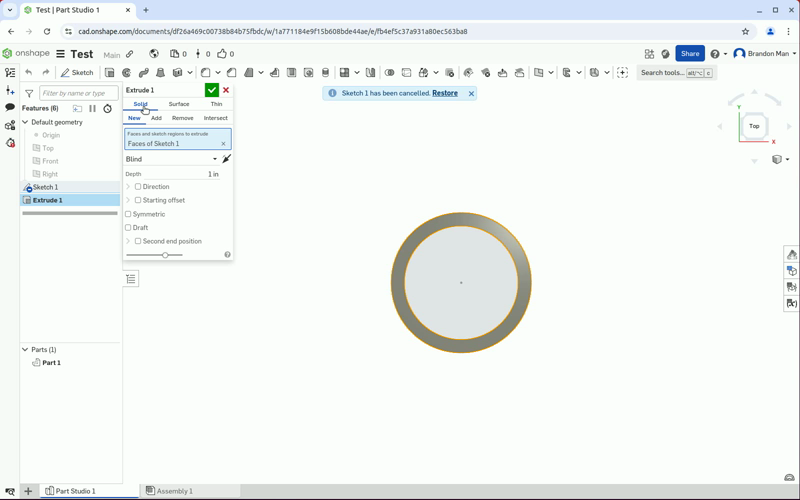
click(143, 106)
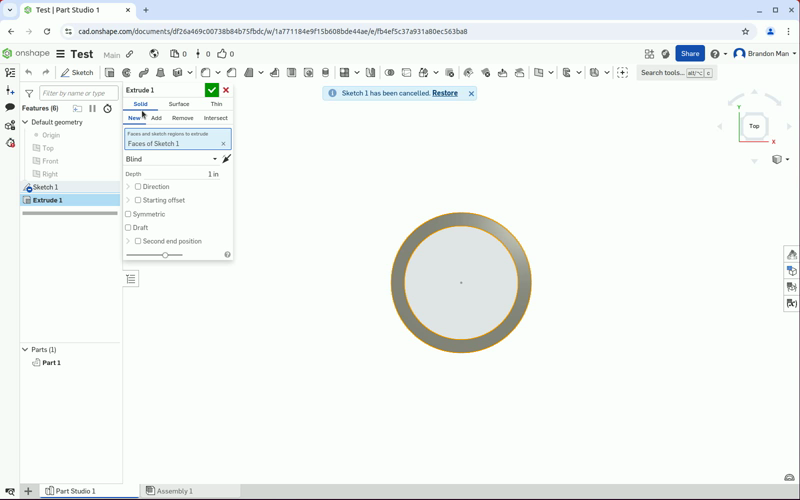
mouse_move(137, 120)
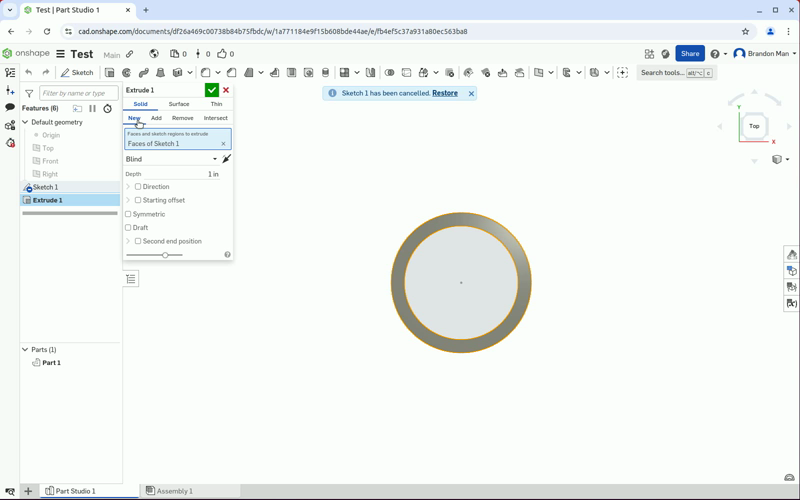
click(137, 120)
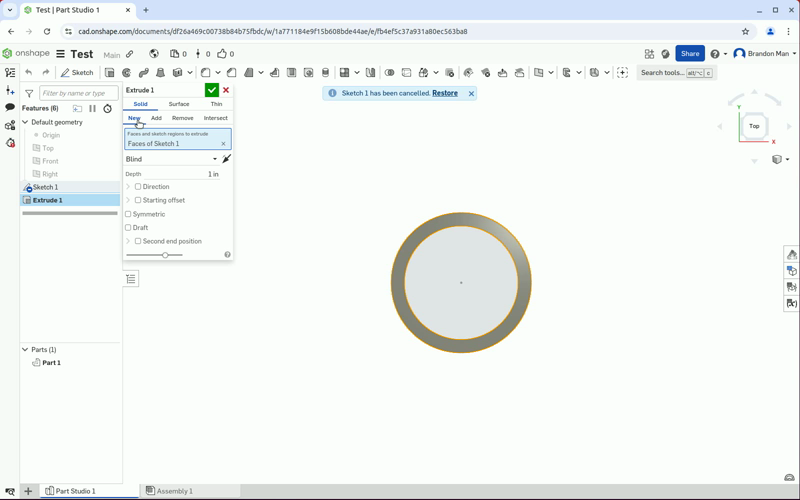
key(tab, 4)
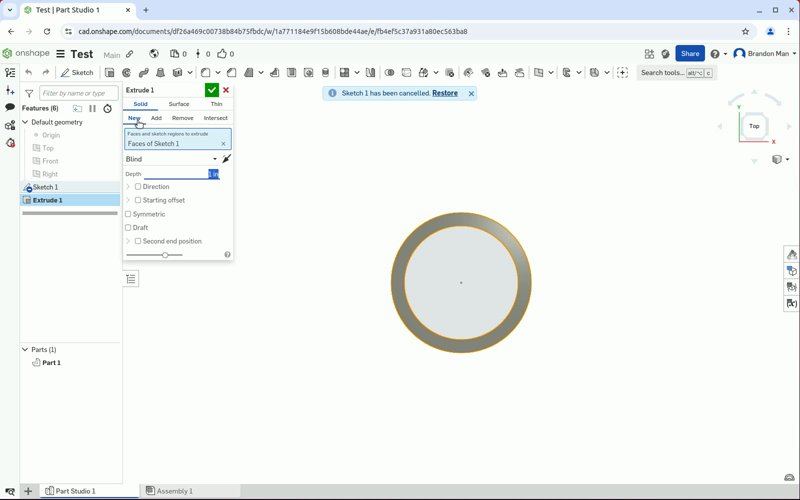
text(-3.611)
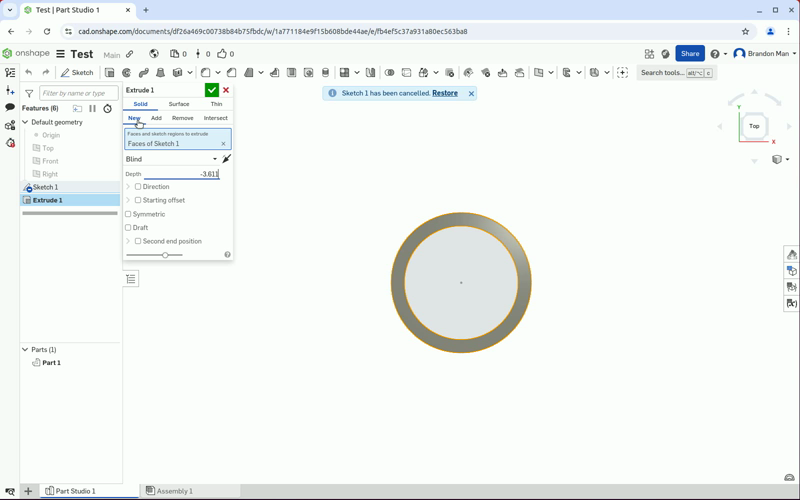
key(enter)
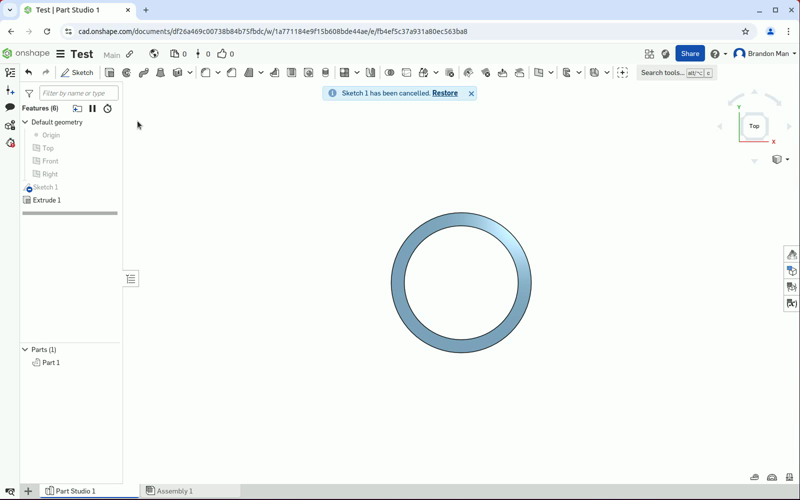
key(shift+h)
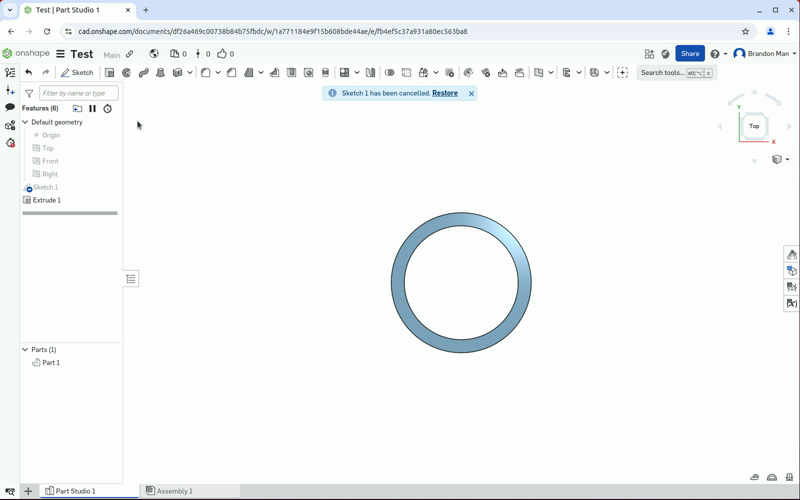
key(shift+h)
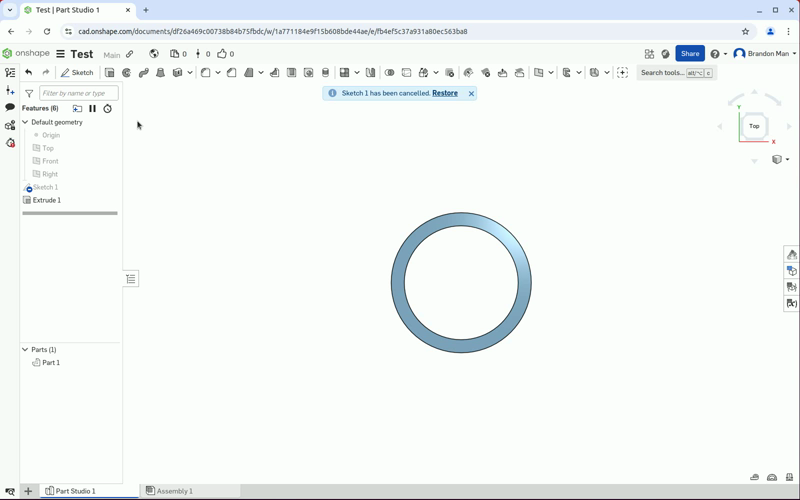
mouse_move(73, 189)
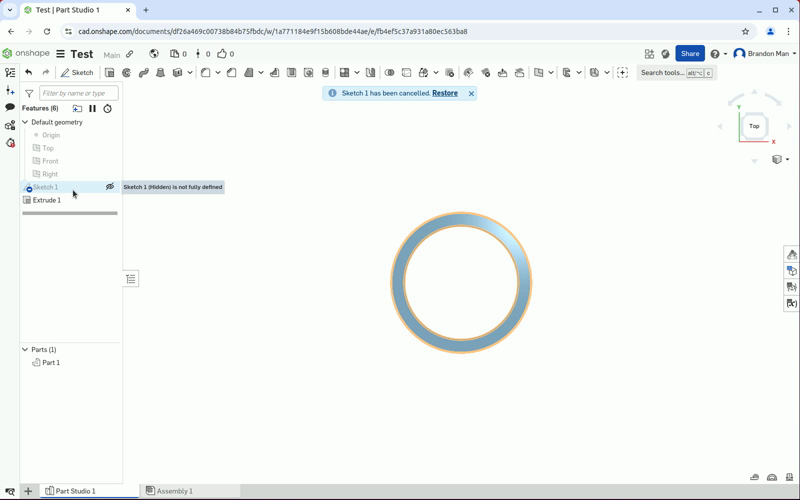
click(73, 189)
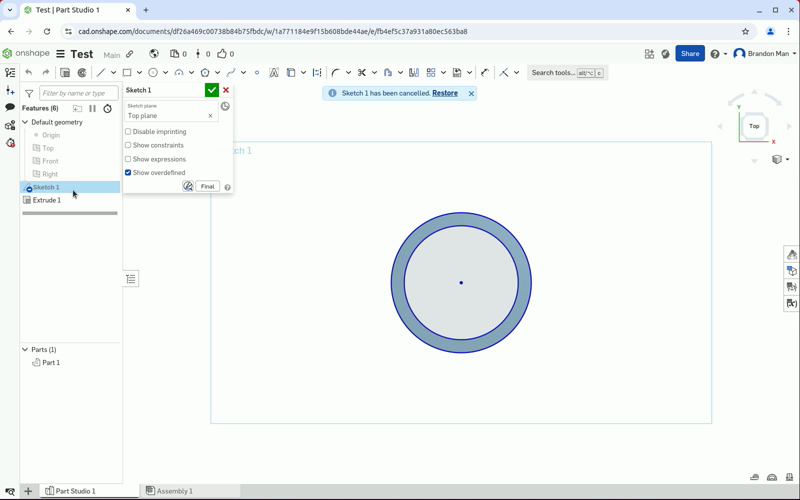
mouse_move(229, 92)
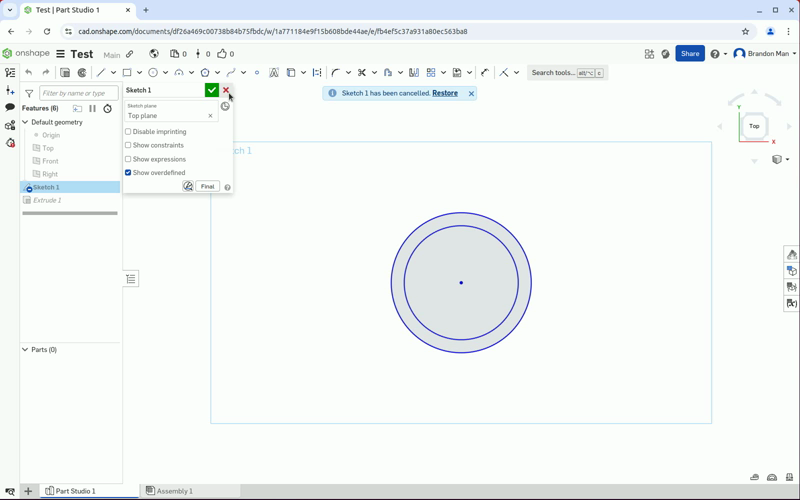
click(229, 92)
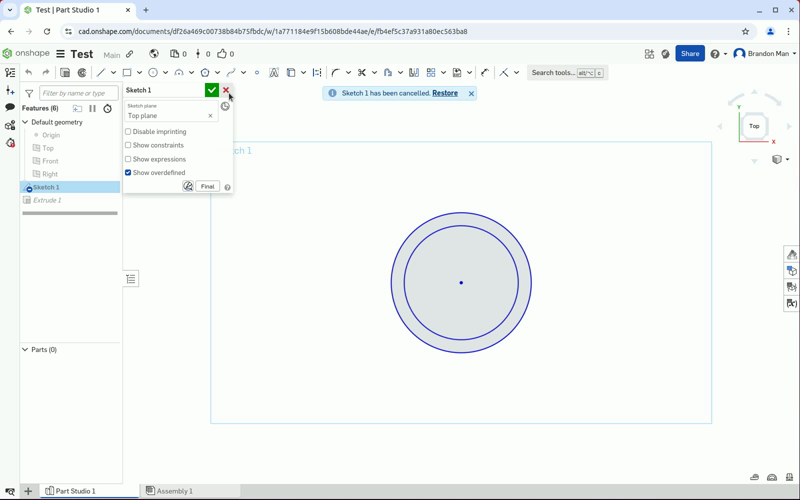
key(shift+s)
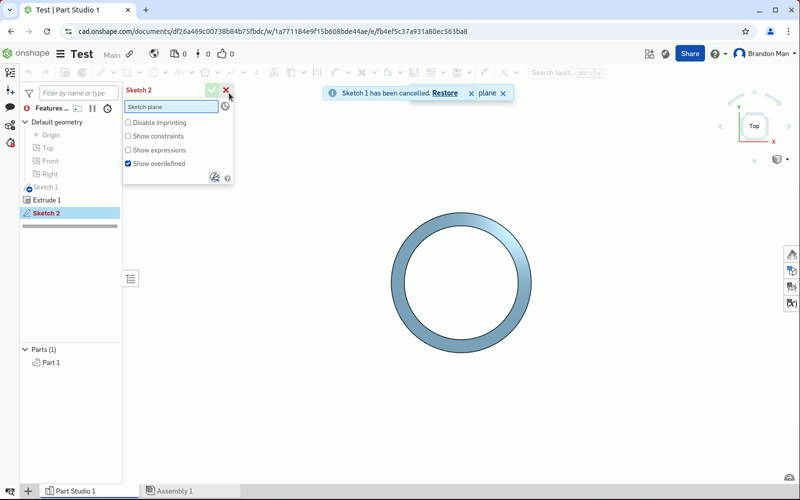
mouse_move(73, 150)
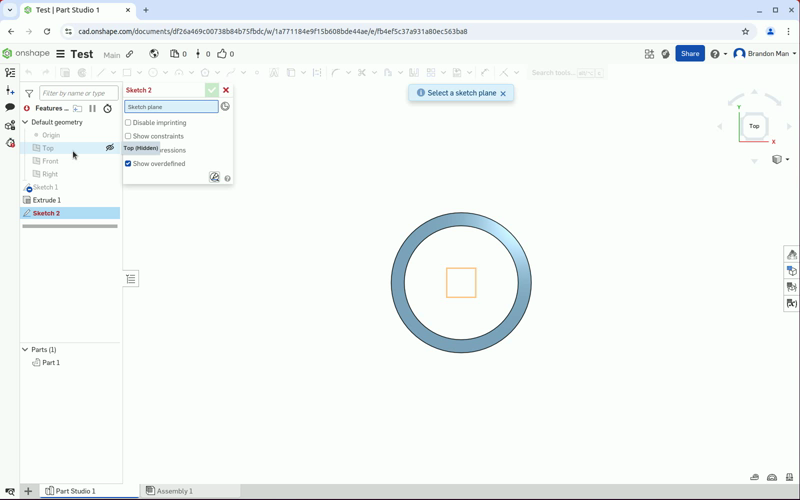
click(73, 150)
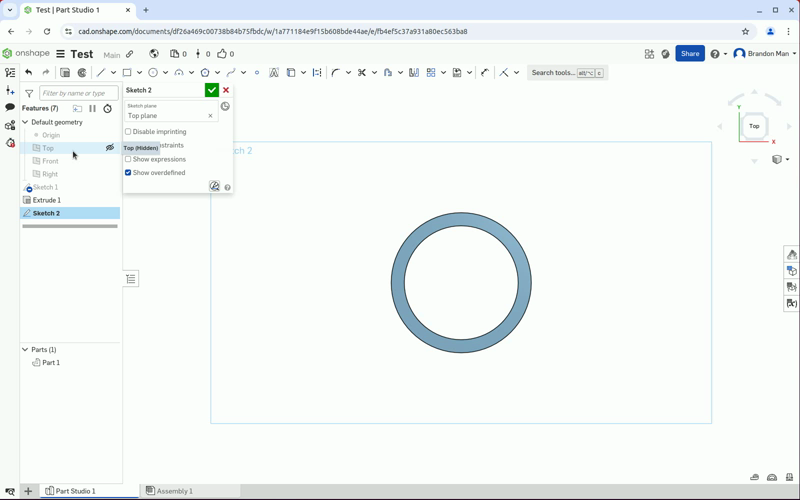
mouse_move(73, 352)
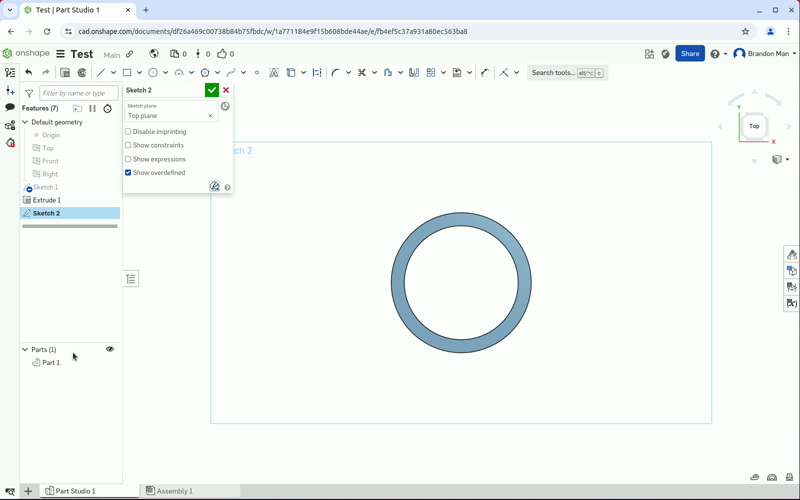
key(y)
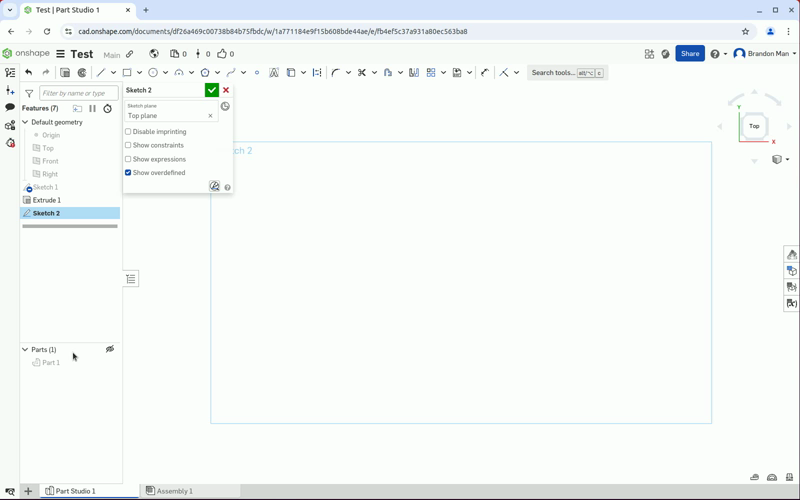
key(l)
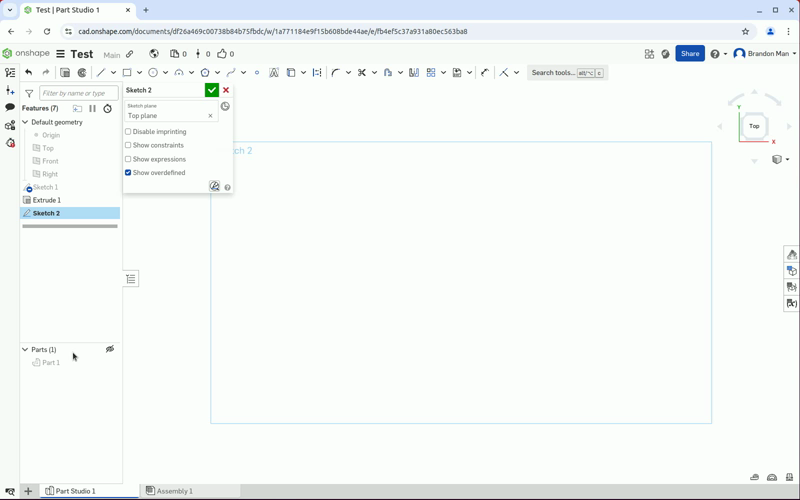
key_down(shift)
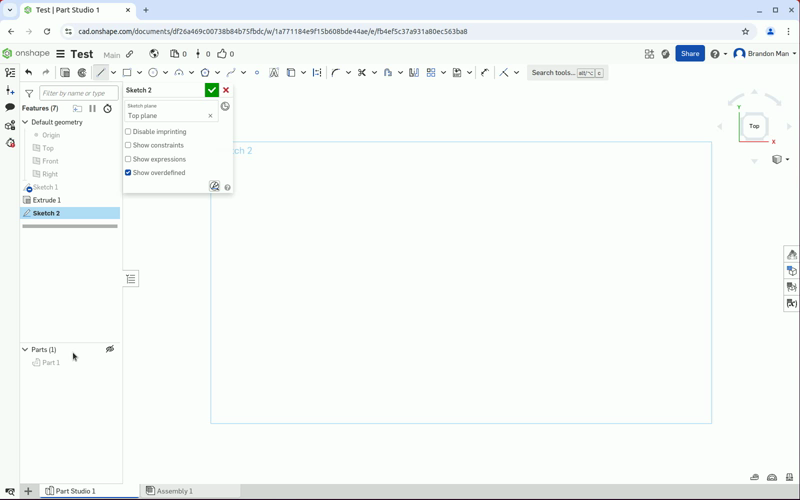
mouse_move(444, 225)
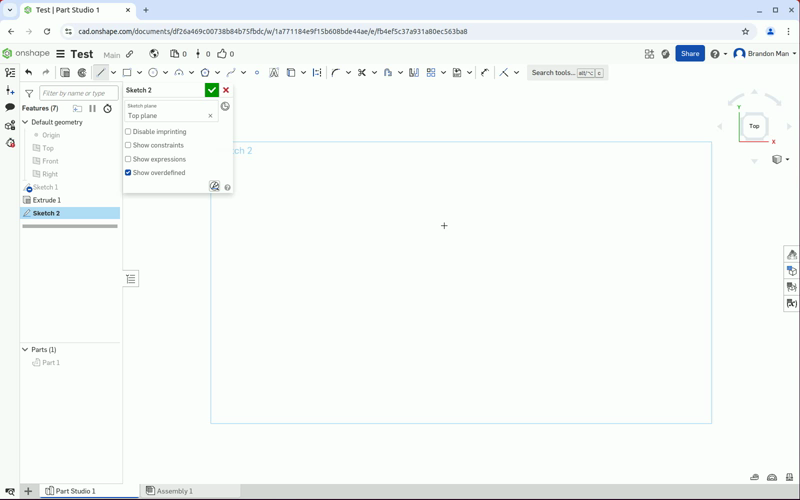
click(444, 225)
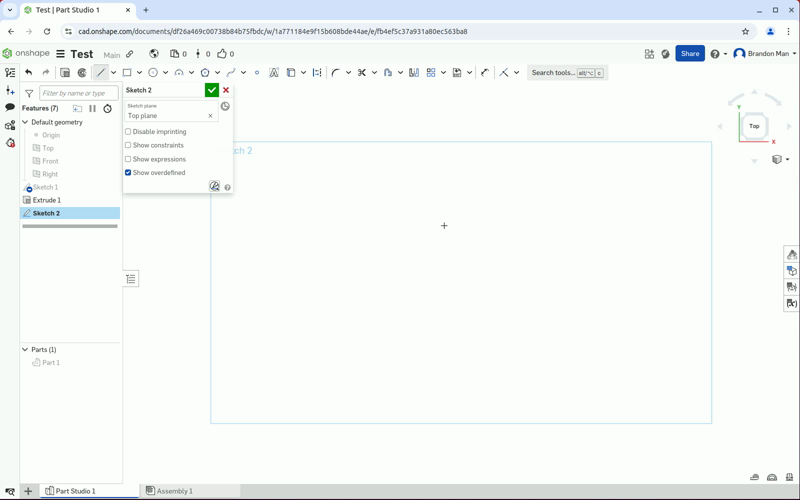
key_up(shift)
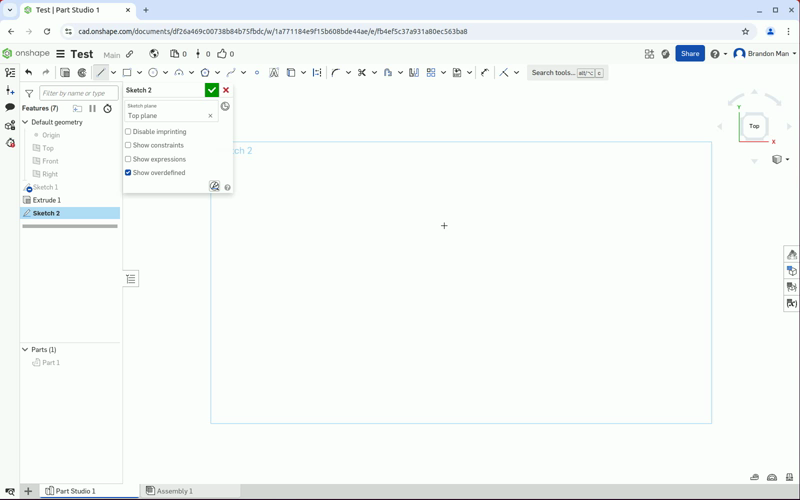
key_down(shift)
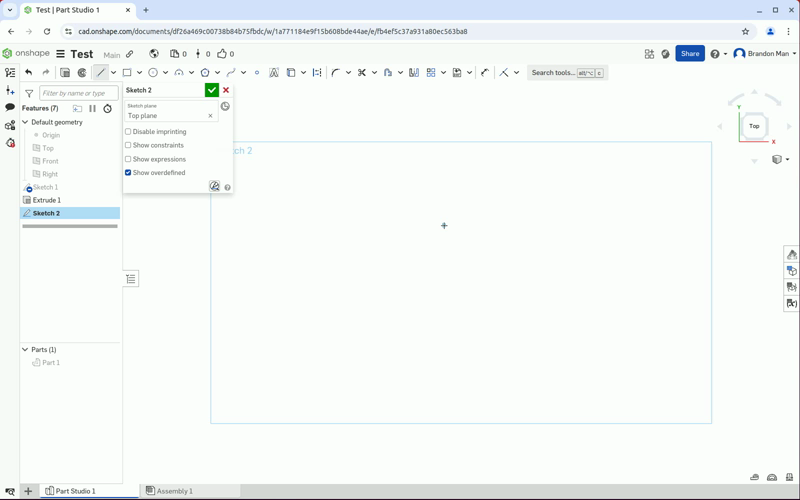
mouse_move(474, 225)
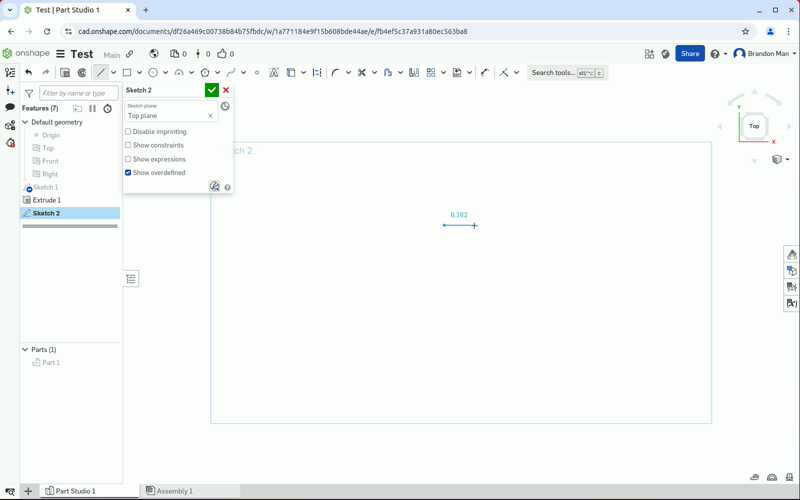
mouse_move(480, 225)
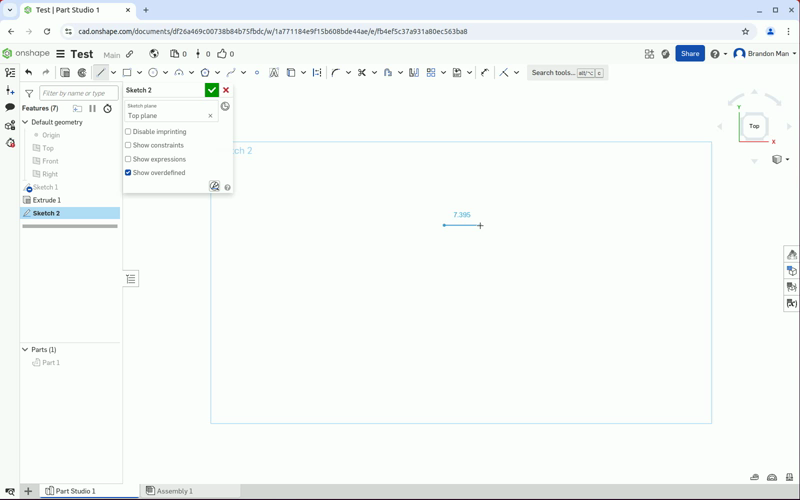
click(480, 225)
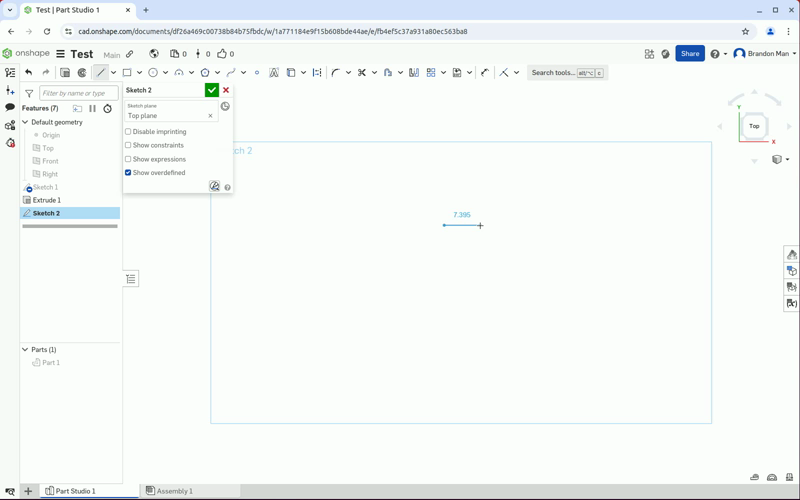
key_up(shift)
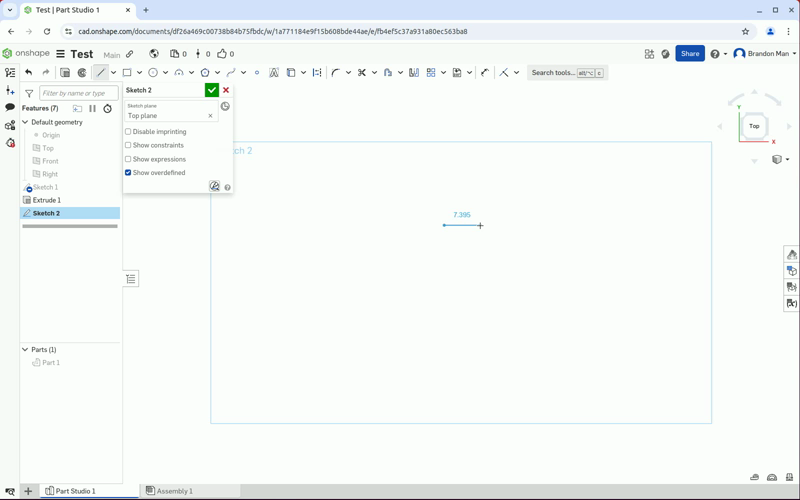
key_down(shift)
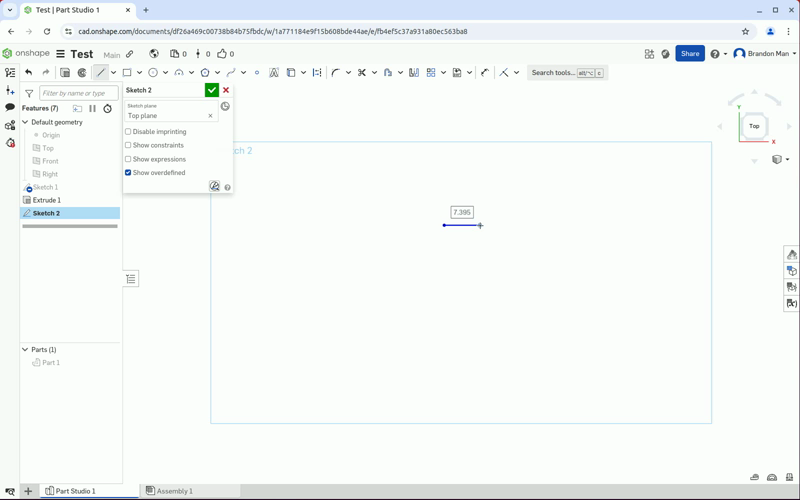
mouse_move(510, 225)
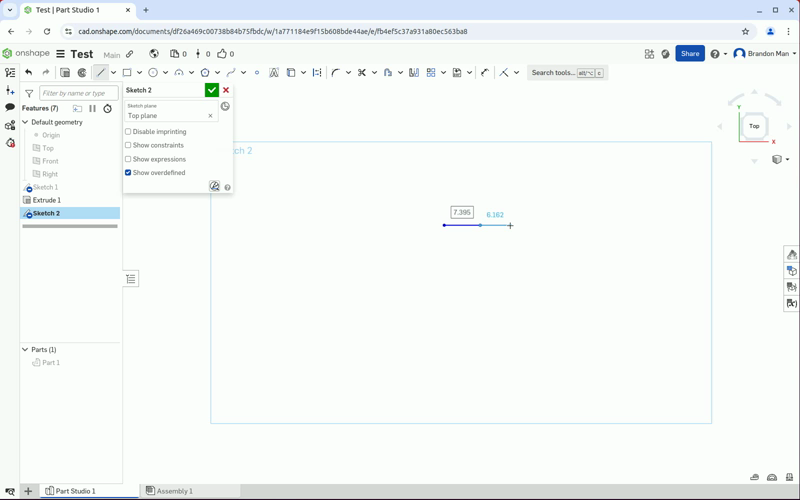
mouse_move(480, 216)
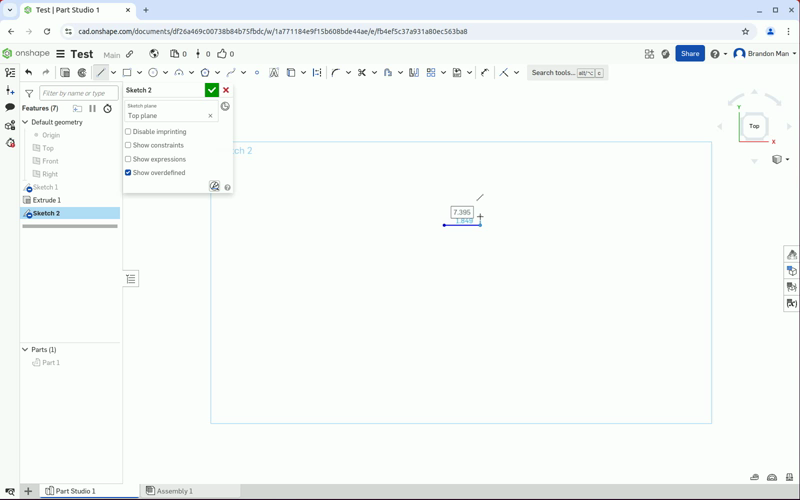
click(480, 216)
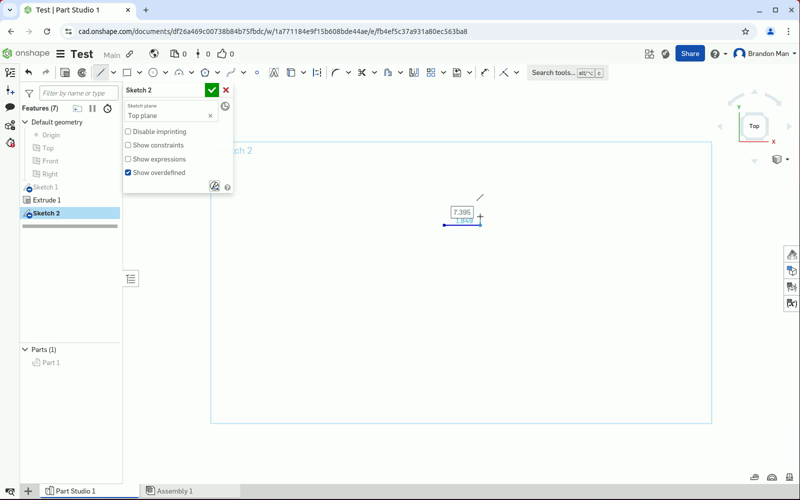
key_up(shift)
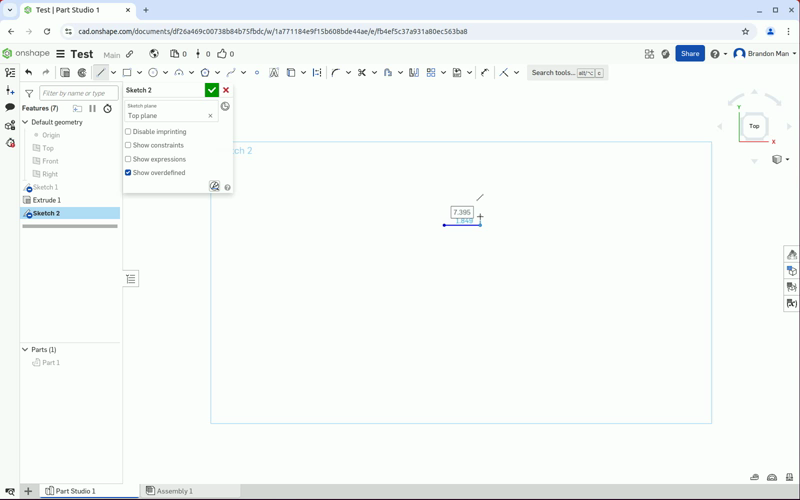
key_down(shift)
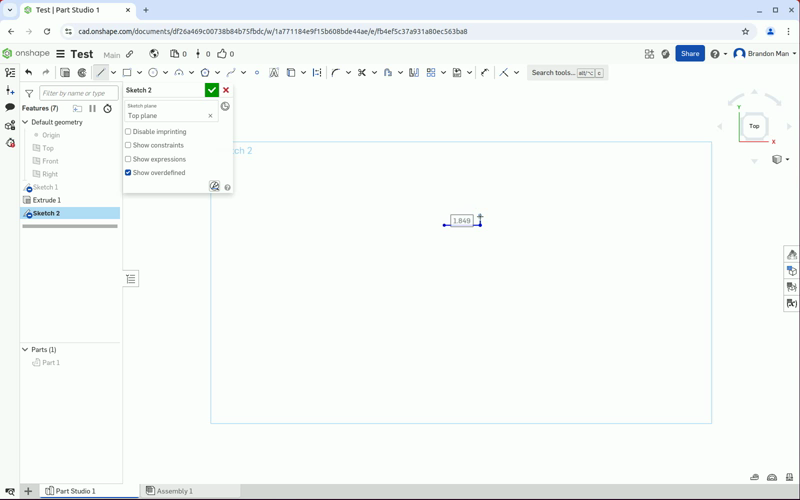
mouse_move(510, 216)
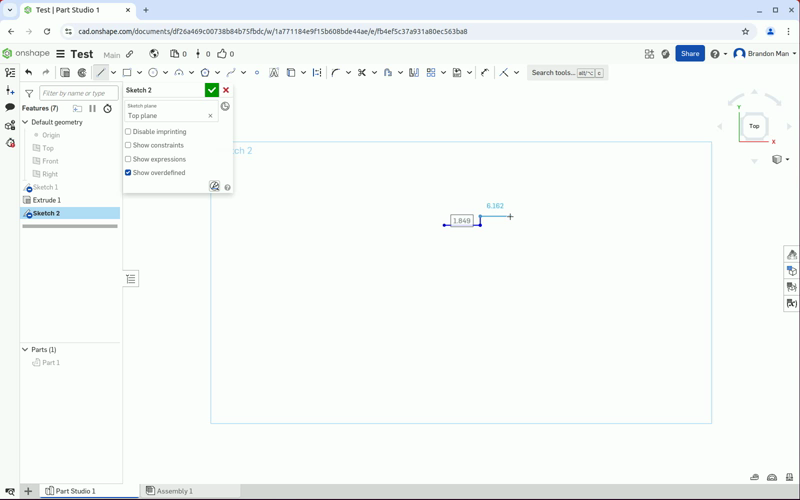
mouse_move(444, 216)
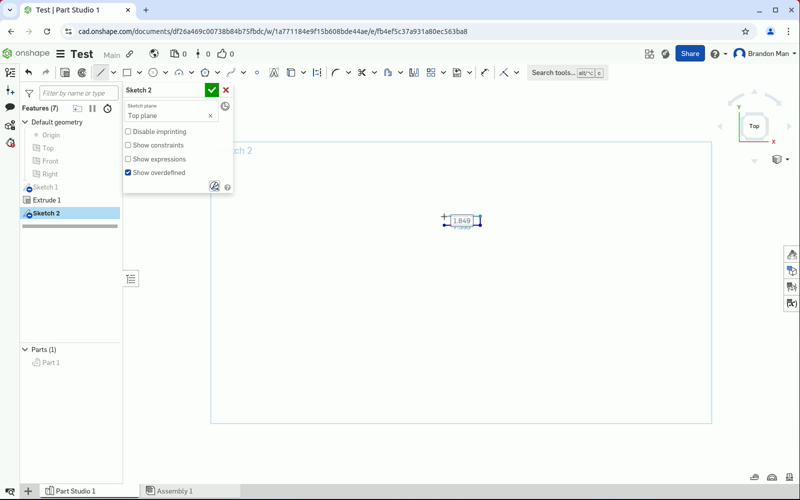
click(444, 216)
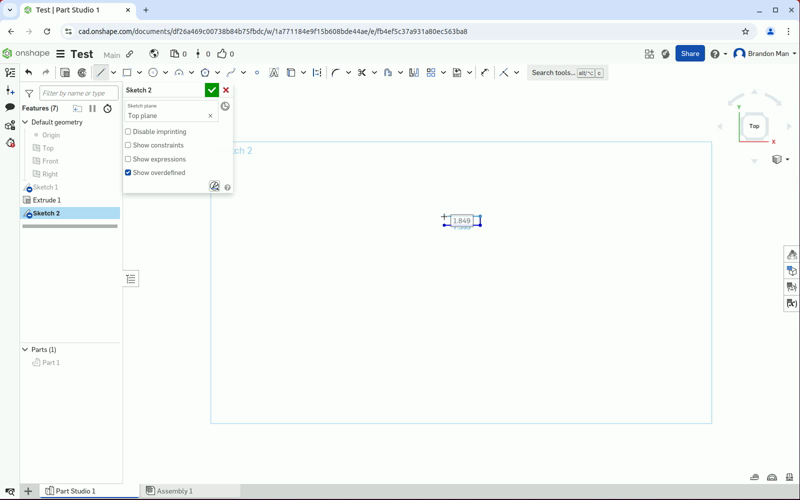
key_up(shift)
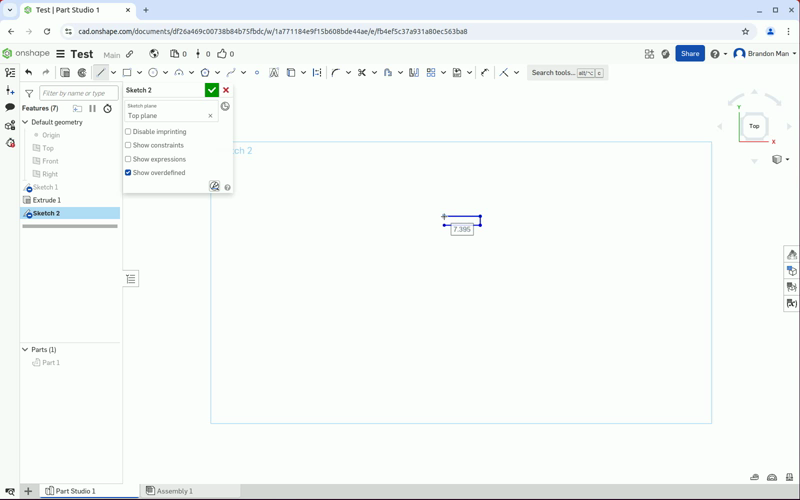
mouse_move(474, 216)
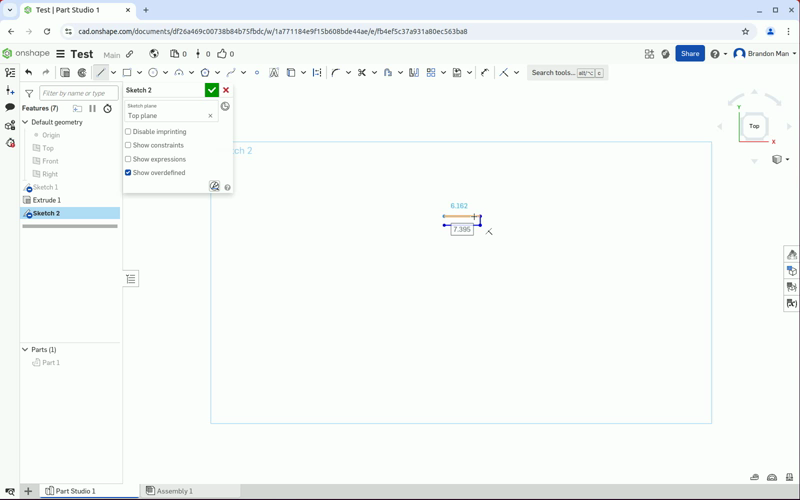
key_down(shift)
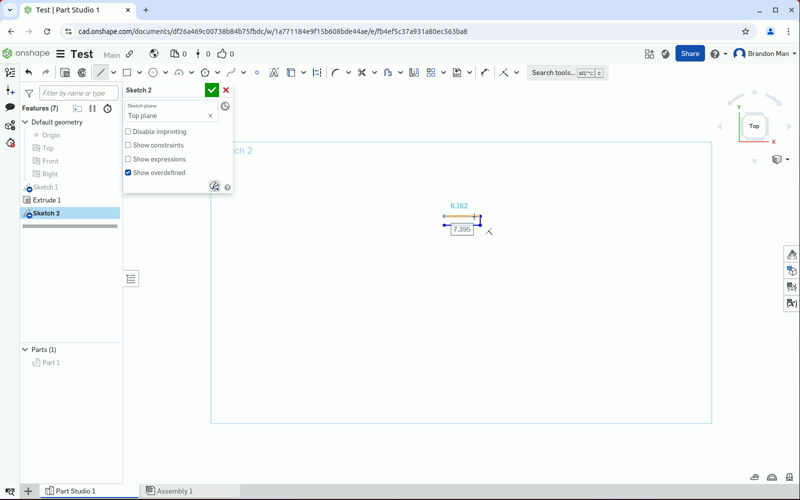
mouse_move(444, 225)
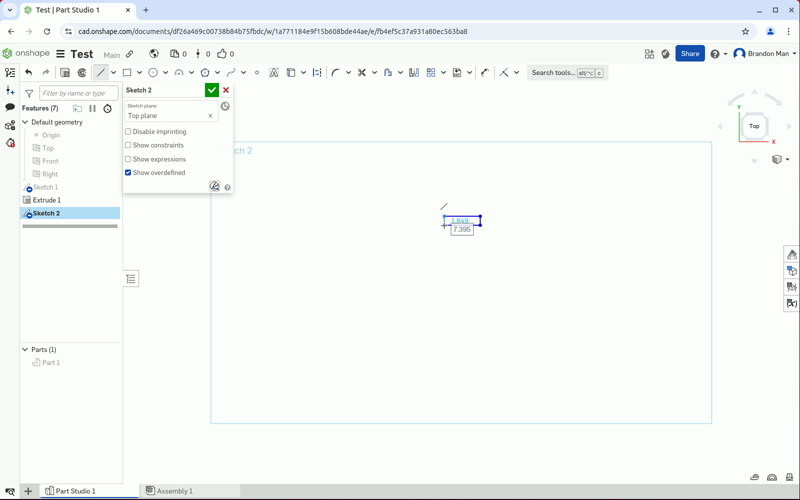
key_up(shift)
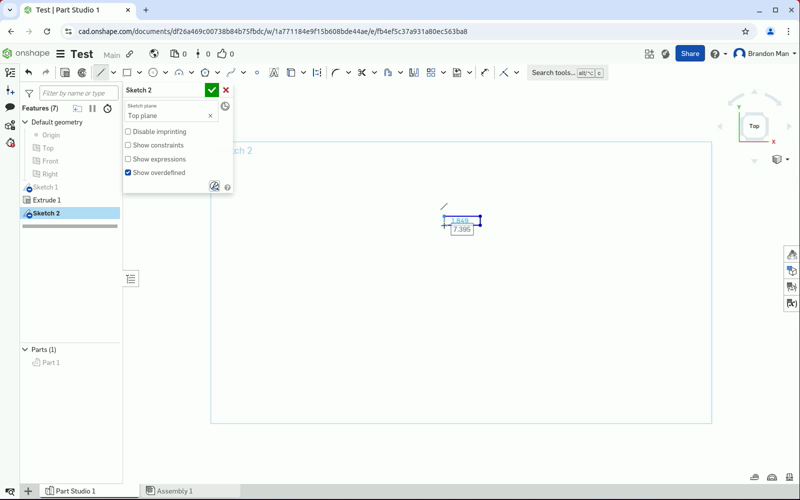
click(444, 225)
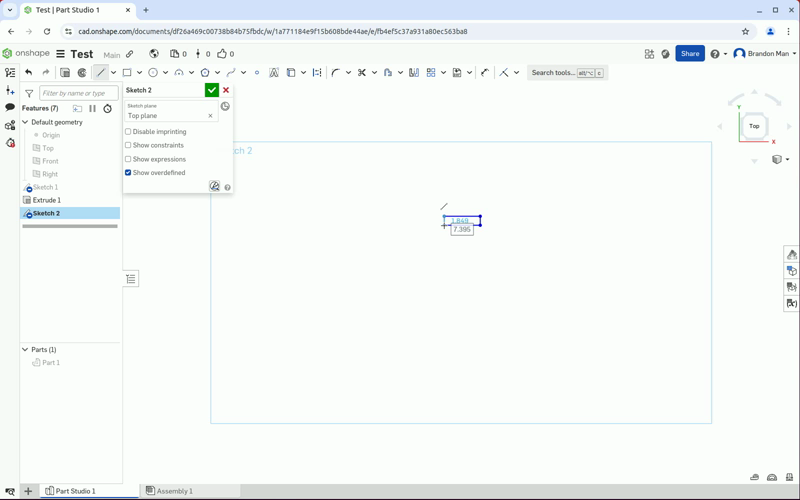
key(esc)
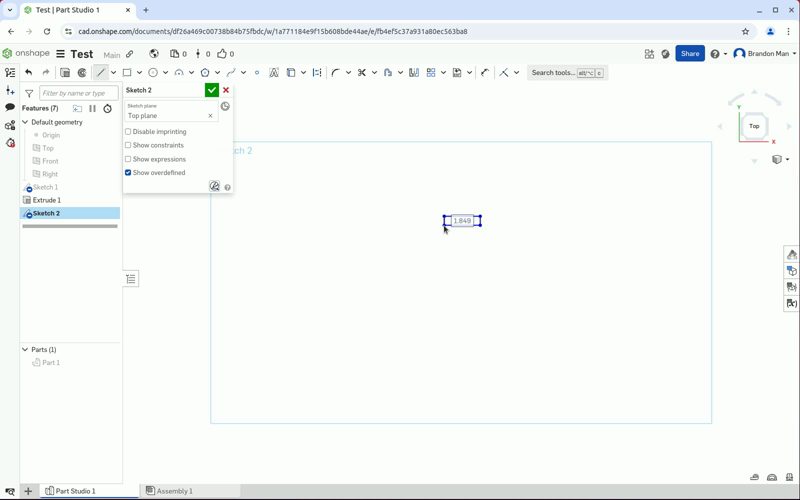
mouse_move(451, 222)
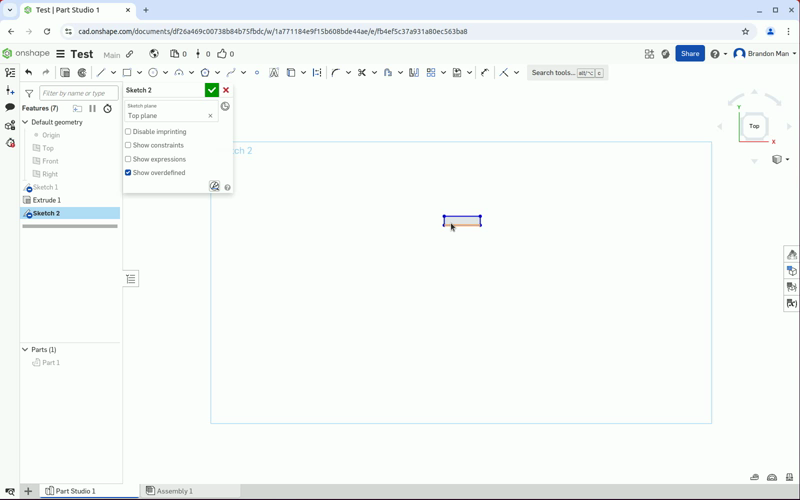
scroll(6)
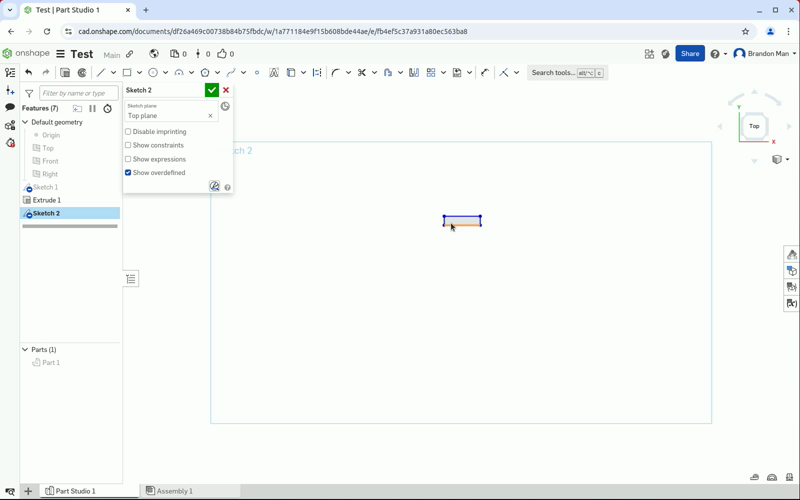
scroll(6)
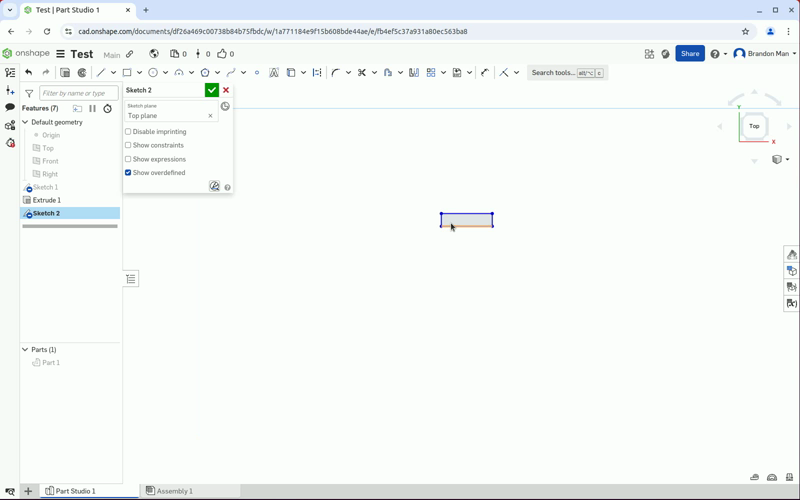
scroll(6)
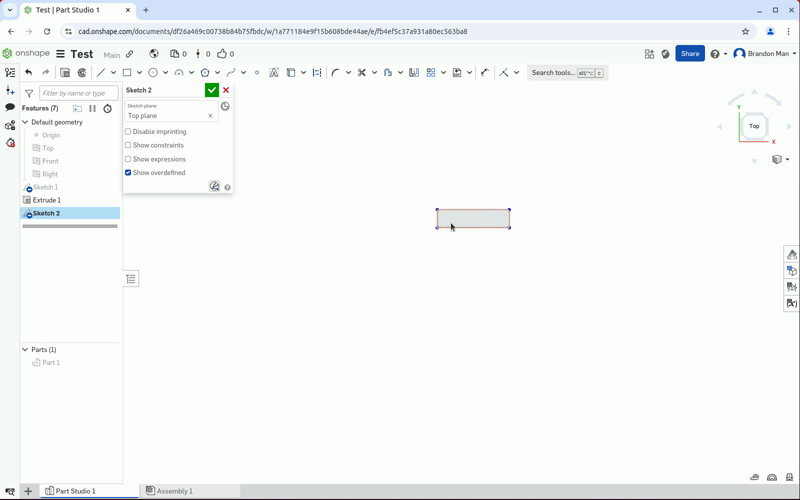
scroll(6)
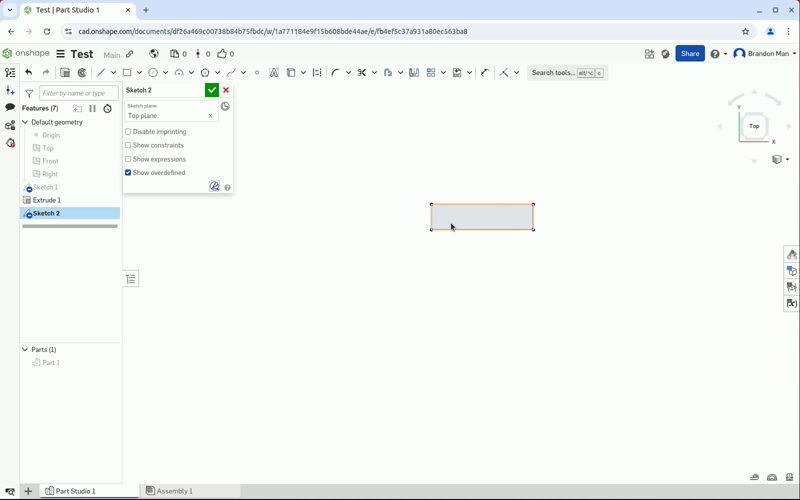
scroll(6)
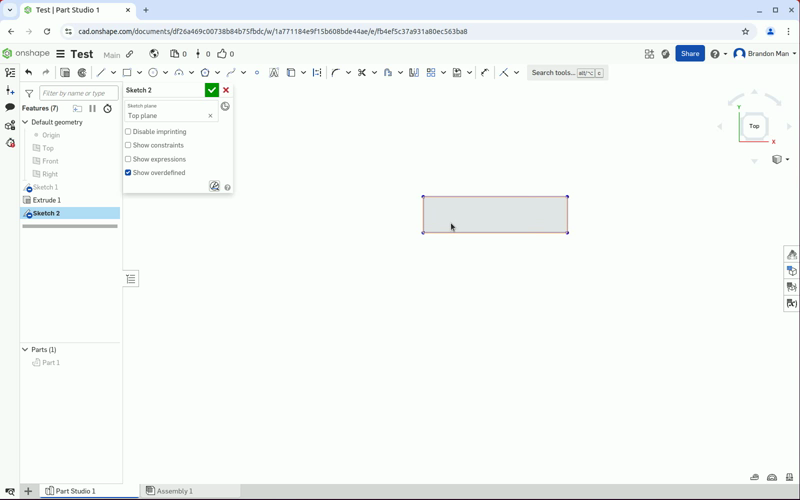
scroll(6)
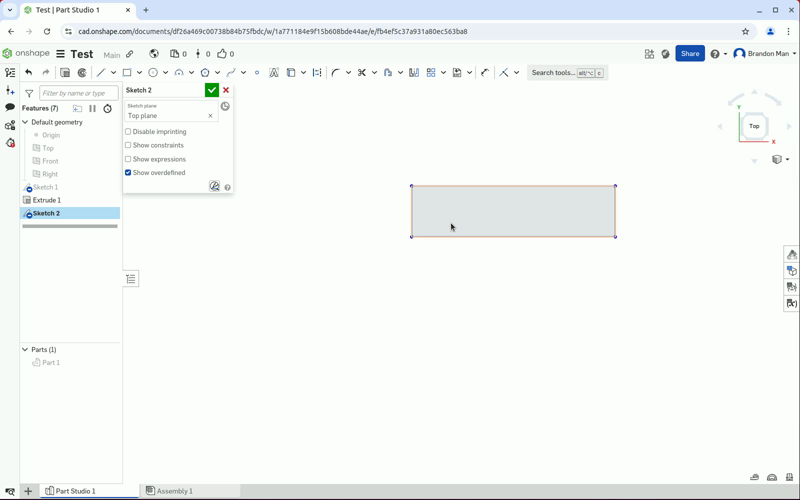
scroll(6)
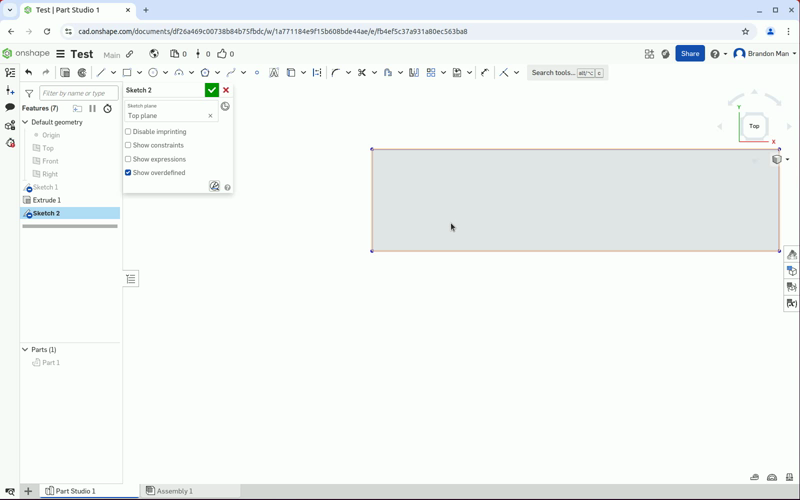
click(451, 222)
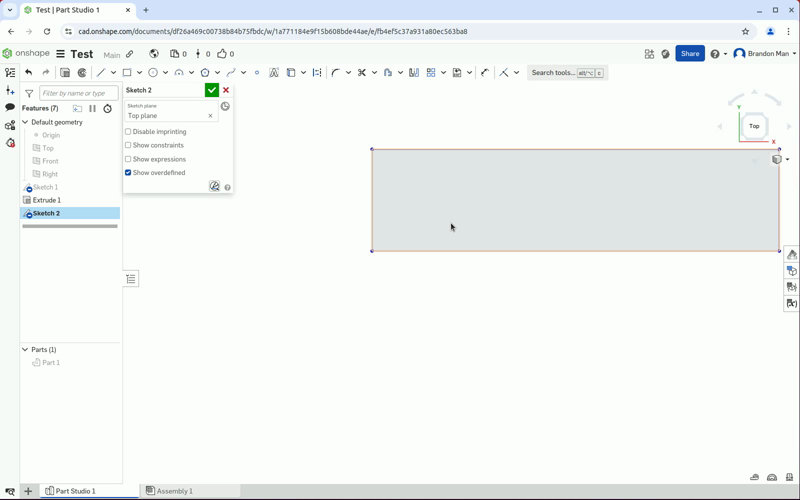
scroll(-6)
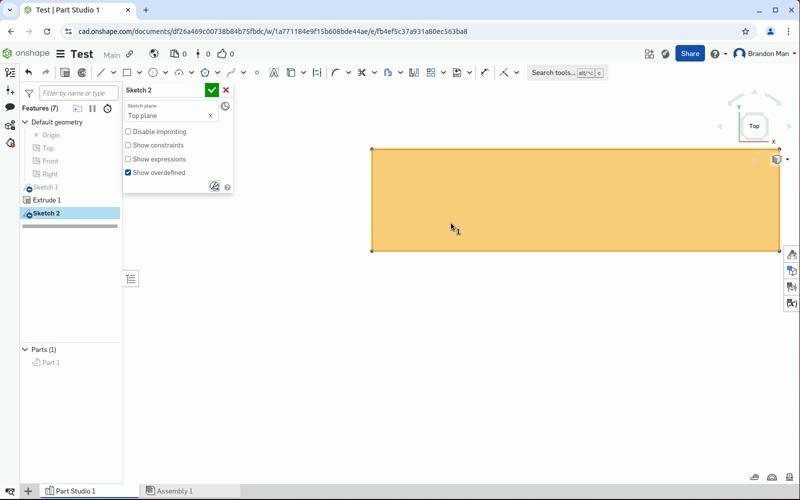
scroll(-6)
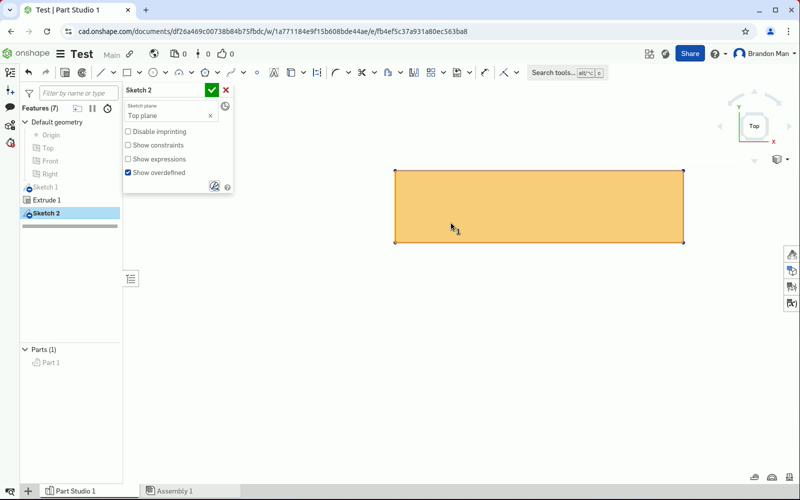
scroll(-6)
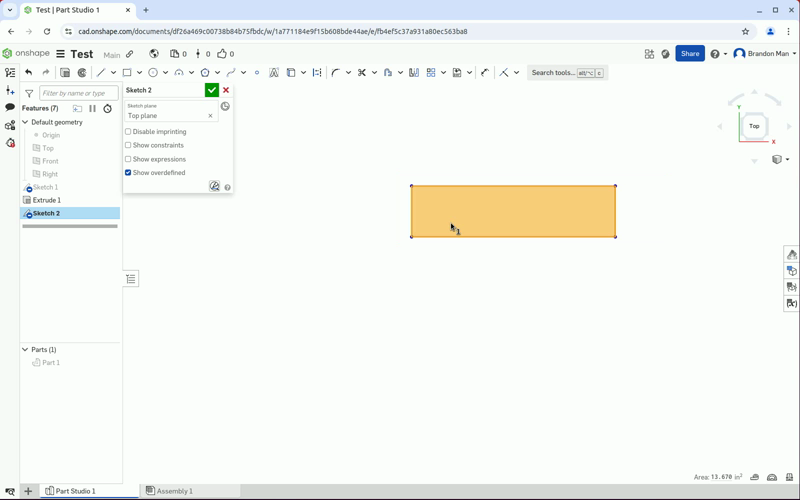
scroll(-6)
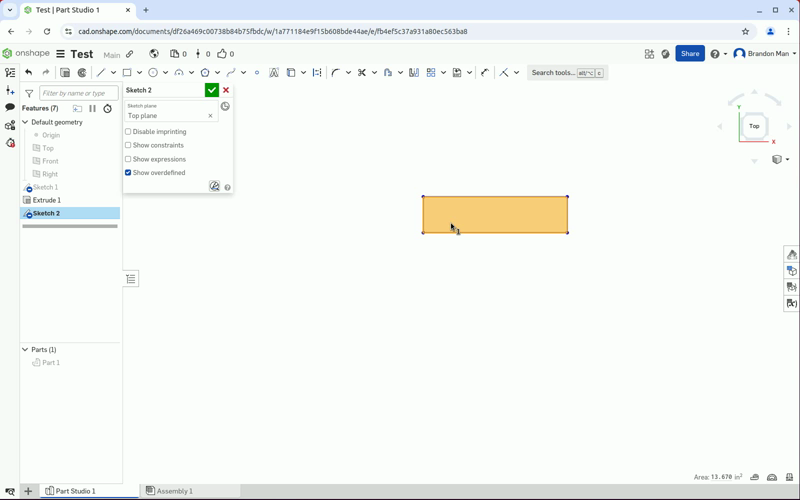
scroll(-6)
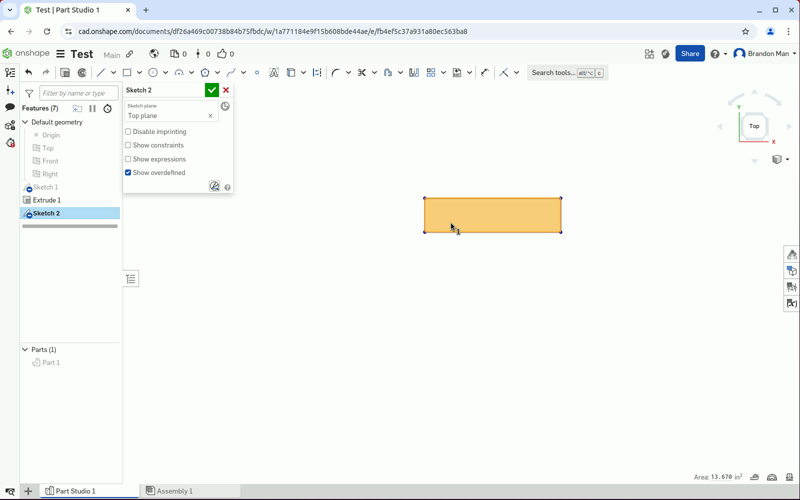
scroll(-6)
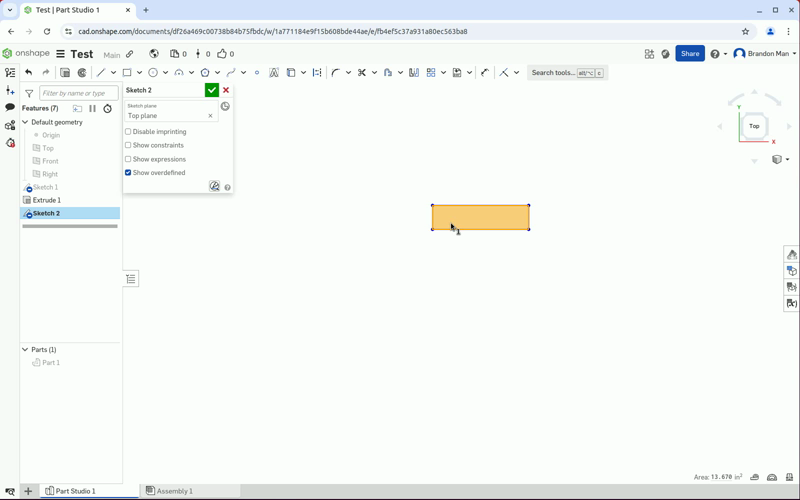
scroll(-6)
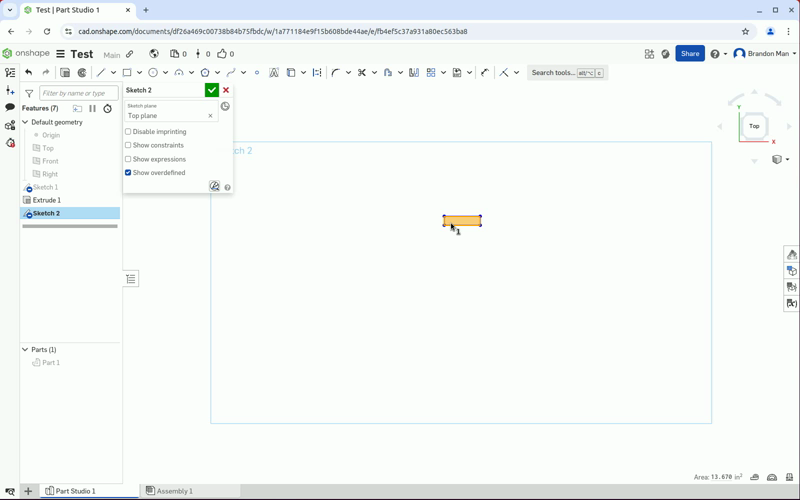
mouse_move(73, 352)
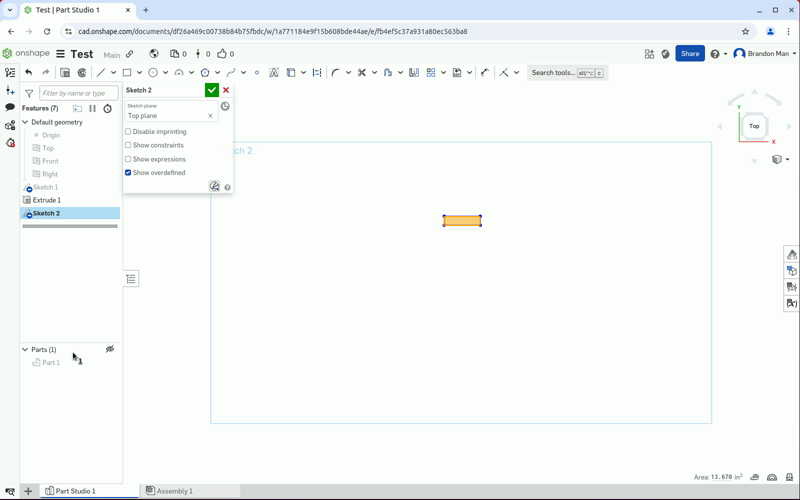
key(shift+y)
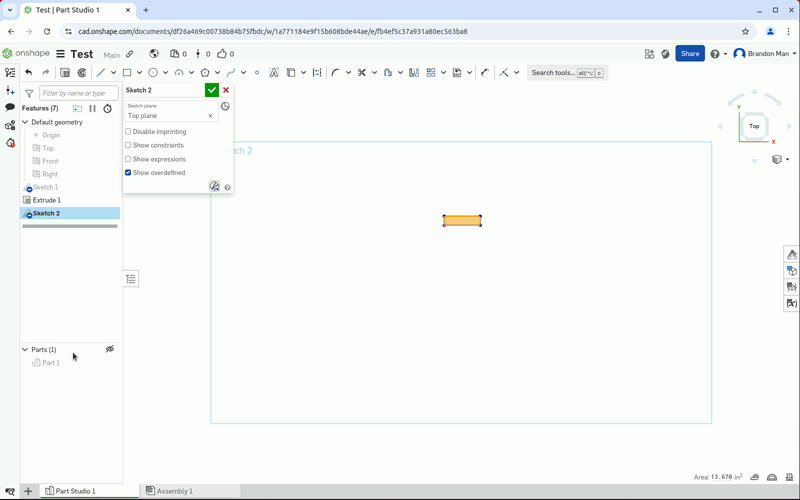
key(shift+e)
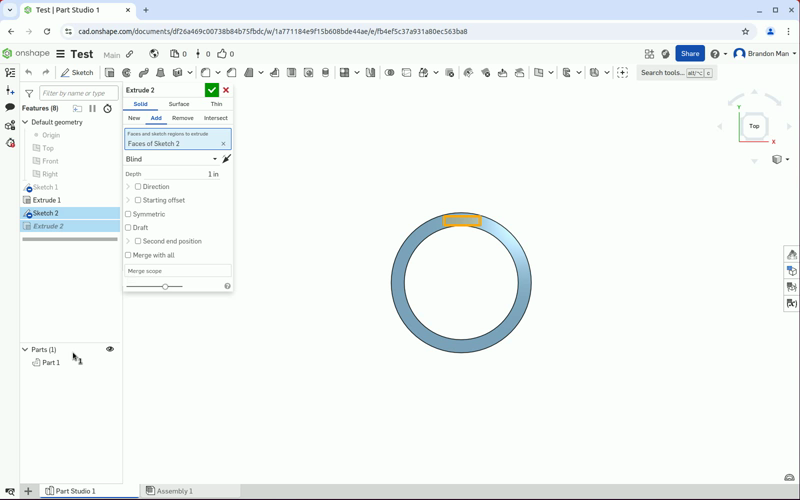
mouse_move(143, 106)
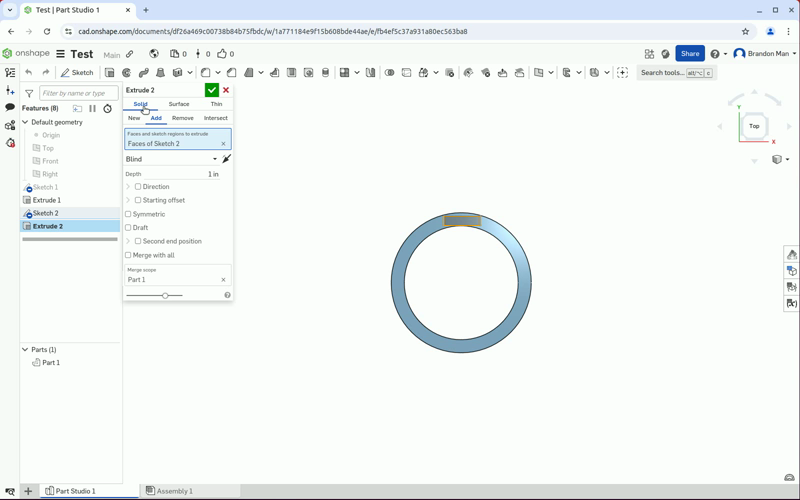
click(143, 106)
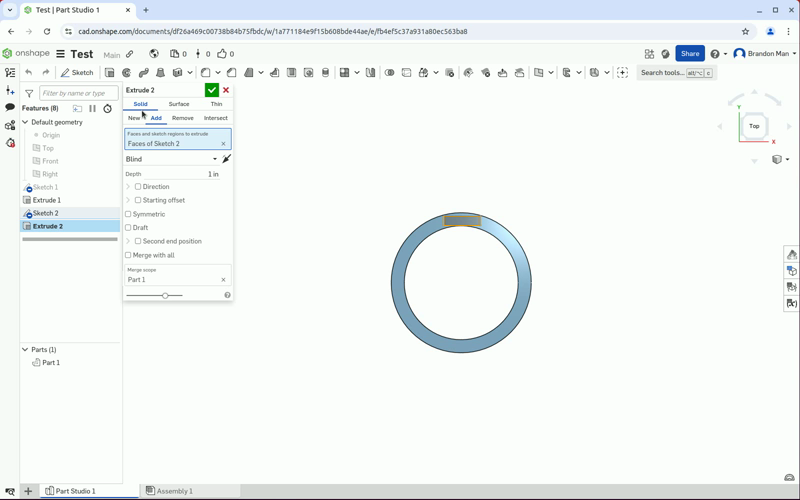
mouse_move(137, 120)
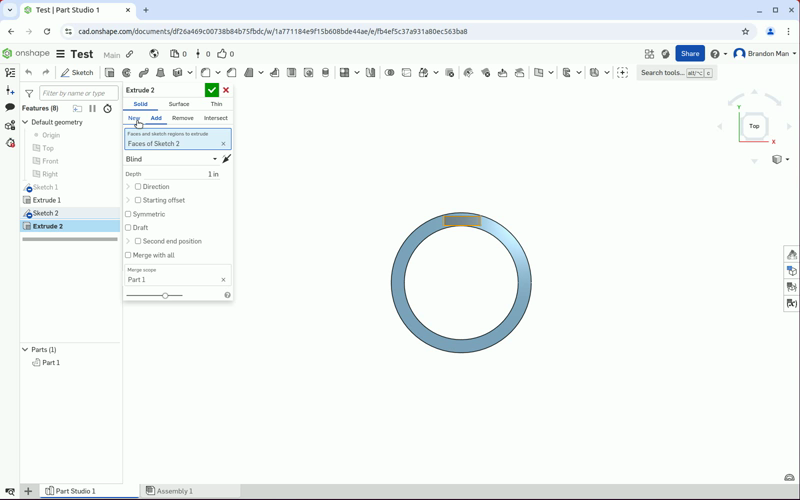
click(137, 120)
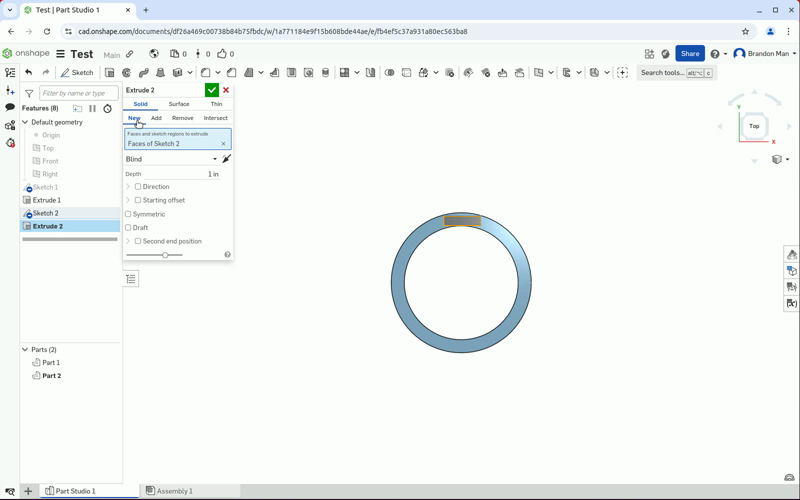
key(tab, 4)
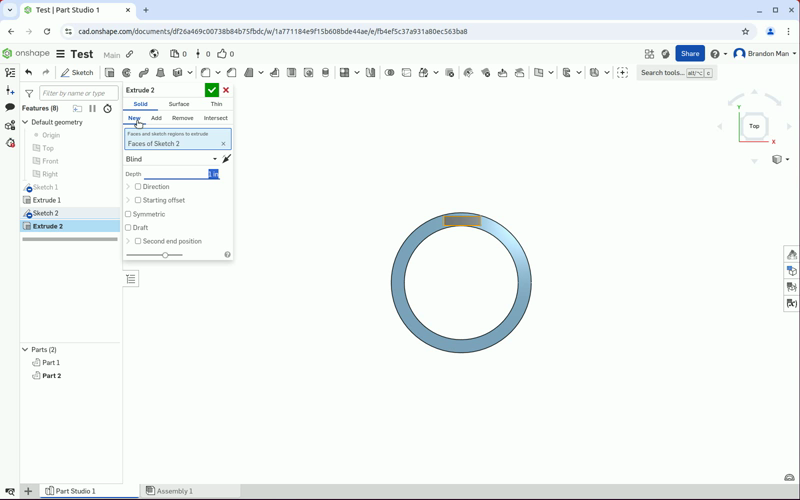
text(23.108)
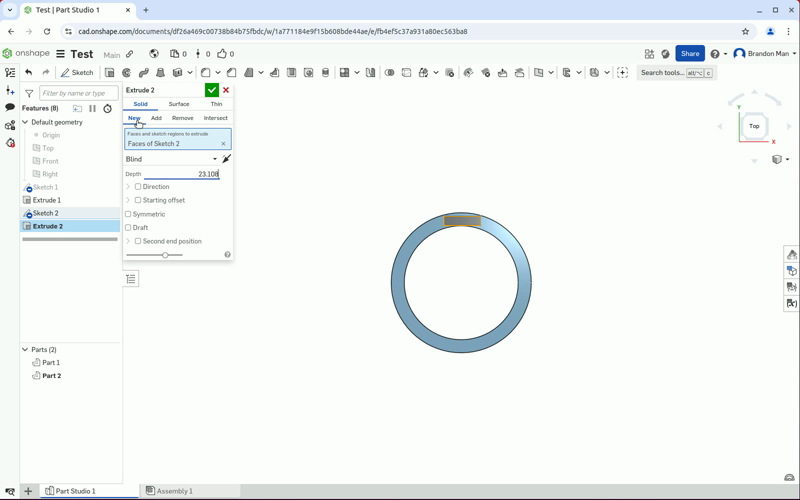
key(enter)
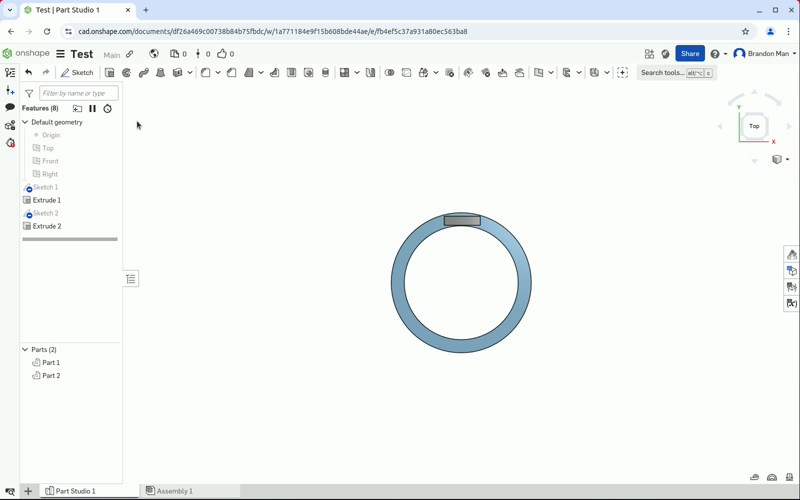
key(shift+h)
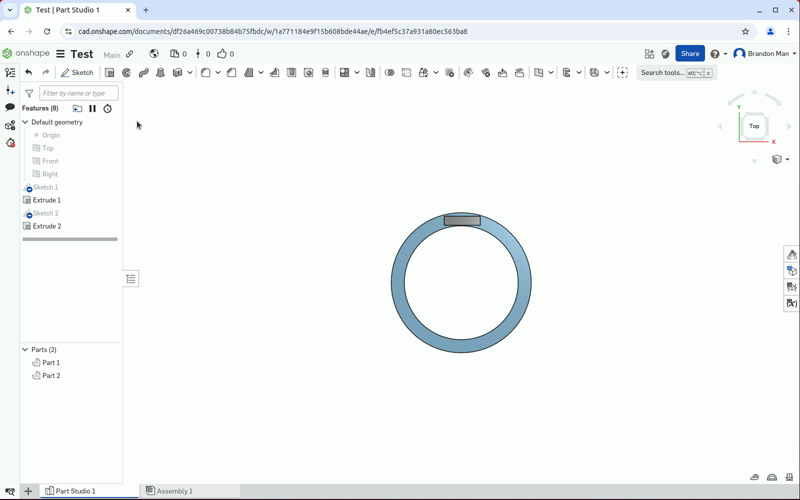
key(shift+h)
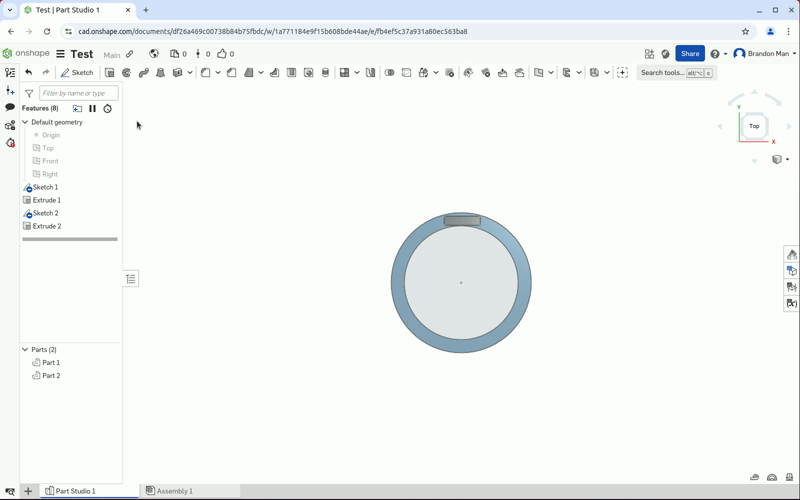
key(shift+7)
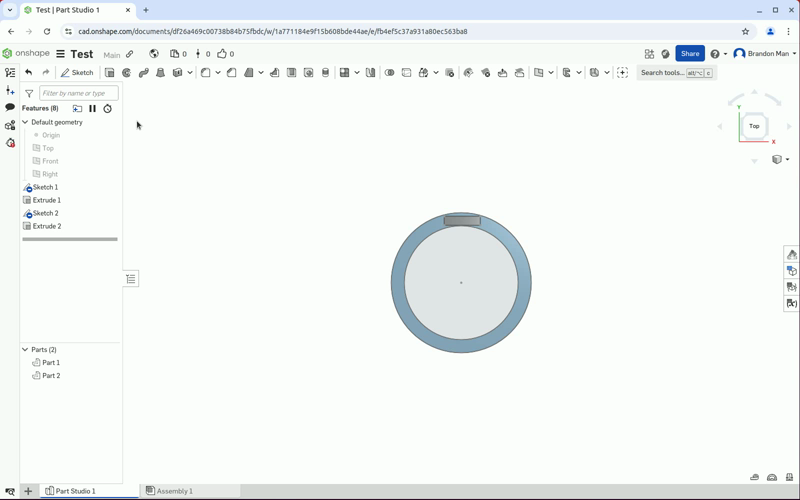
key(up, 3)
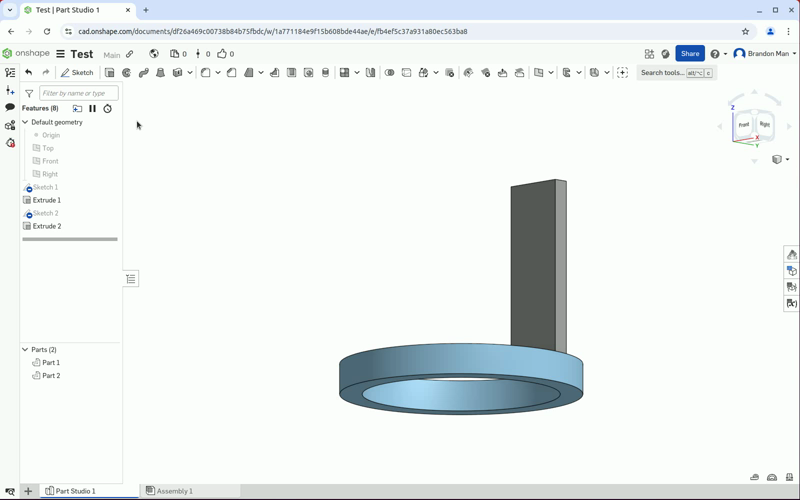
key(left, 3)
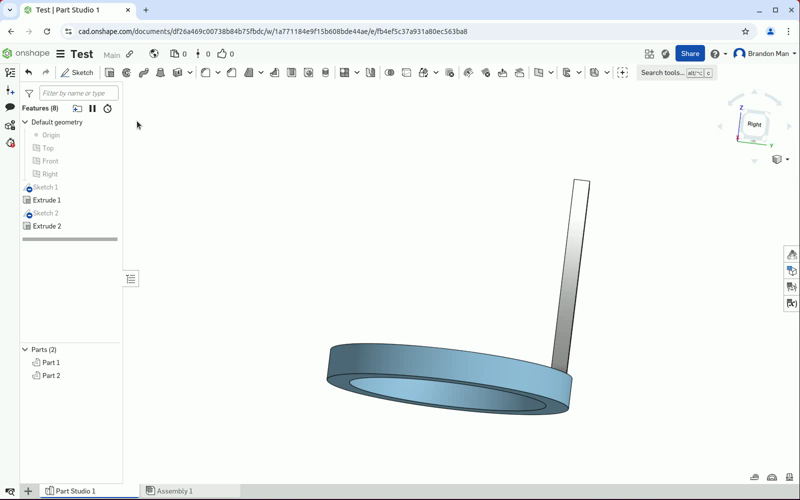
key(right, 3)
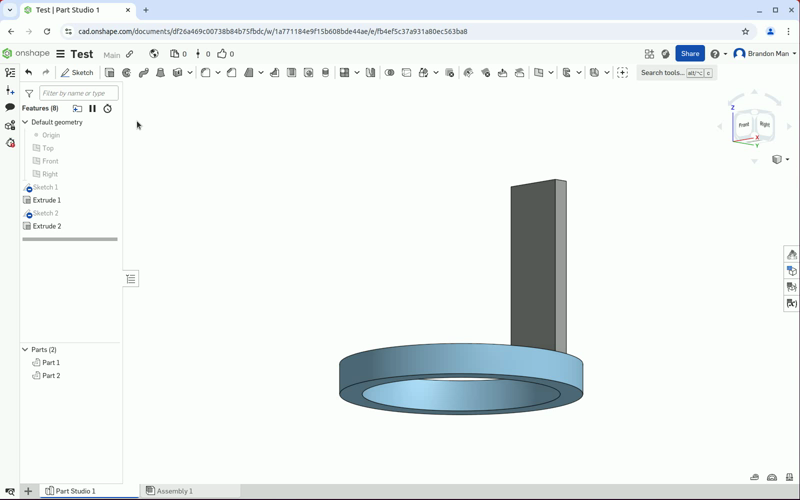
key(down, 3)
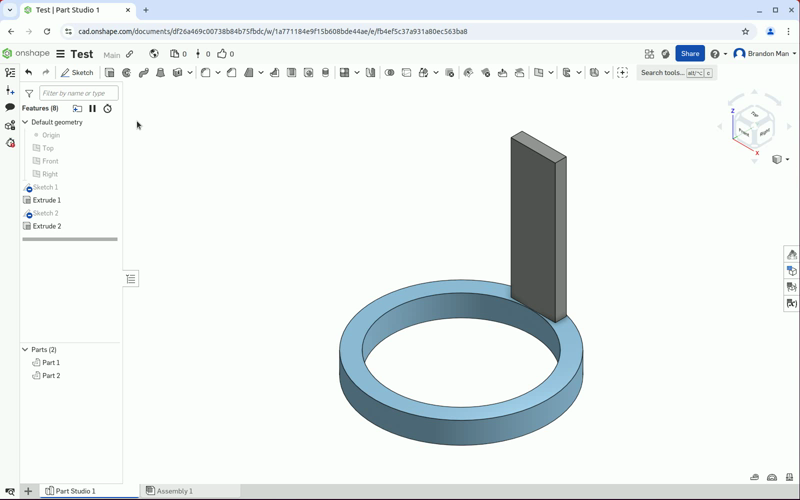
mouse_move(73, 189)
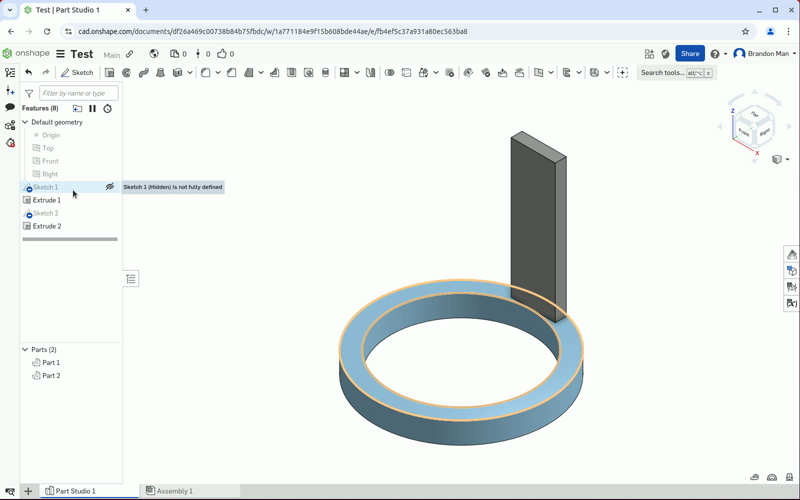
click(73, 189)